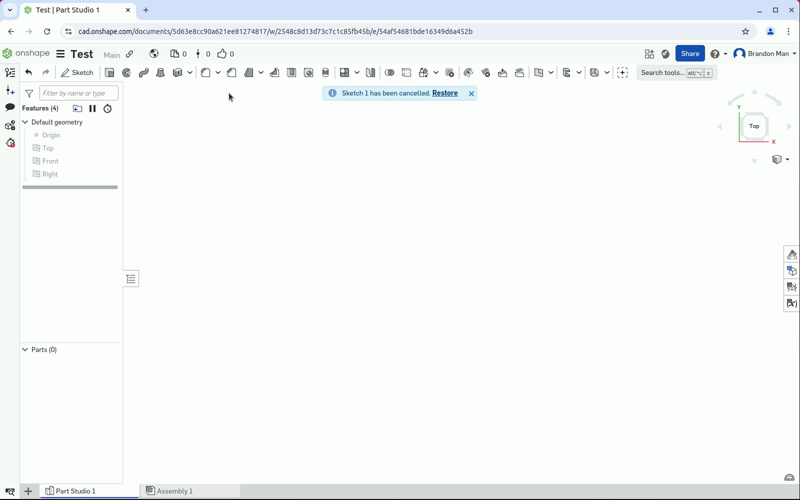
key(shift+h)
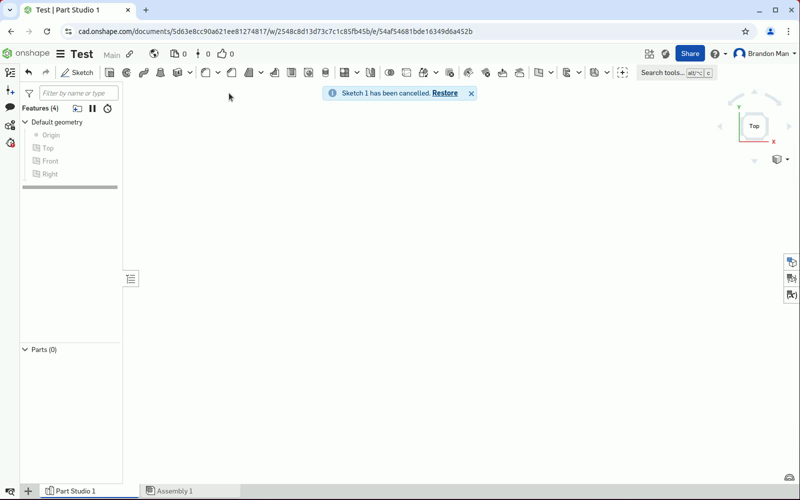
key(shift+s)
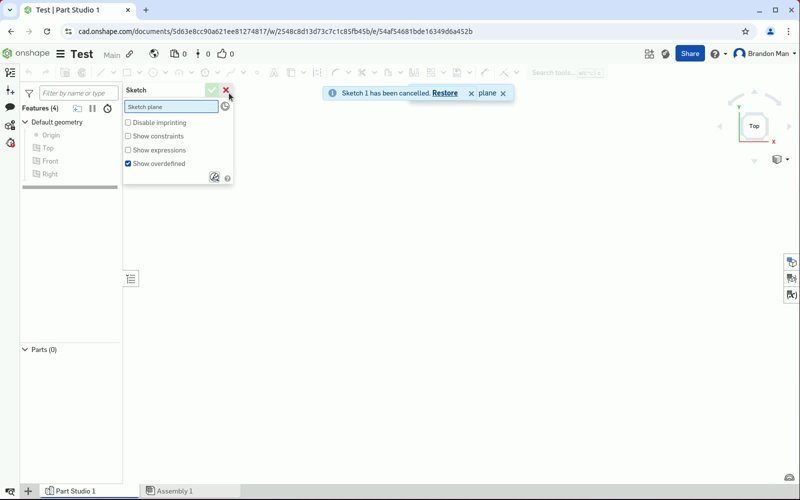
mouse_move(73, 150)
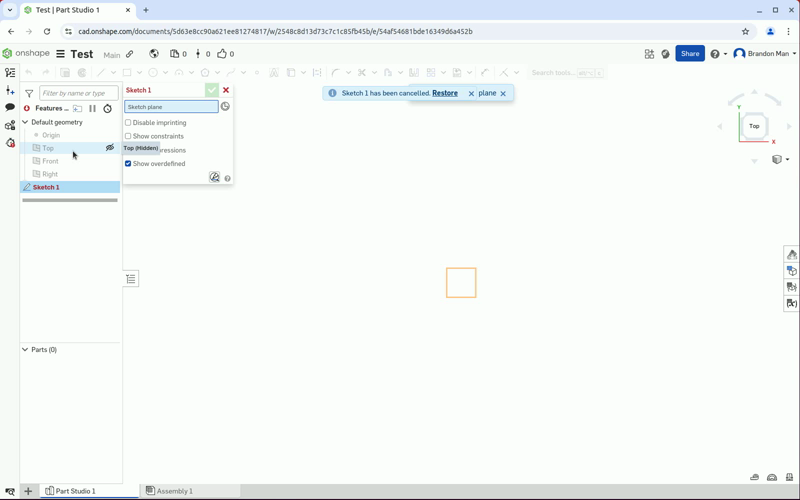
click(73, 150)
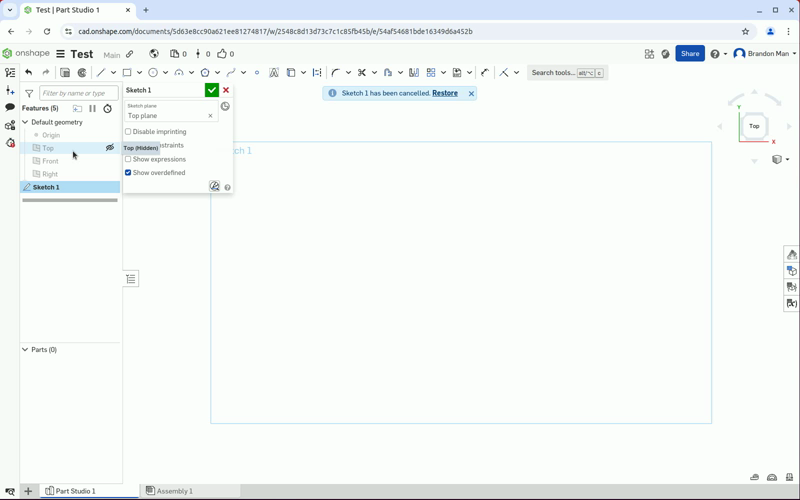
mouse_move(73, 352)
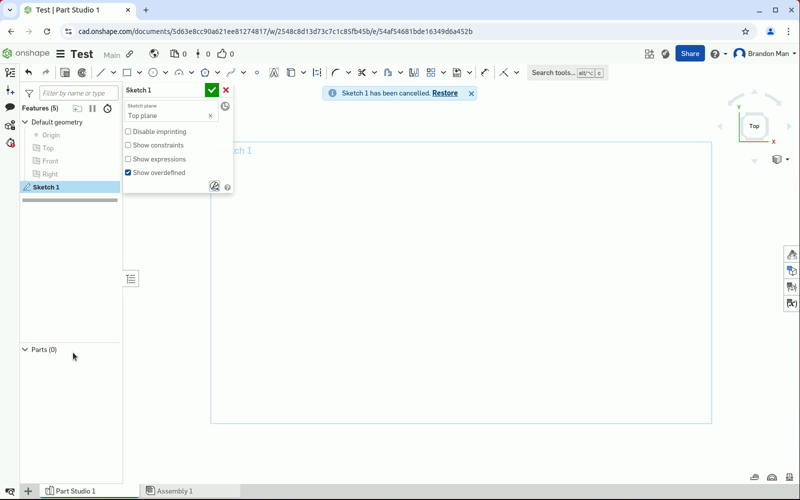
key(y)
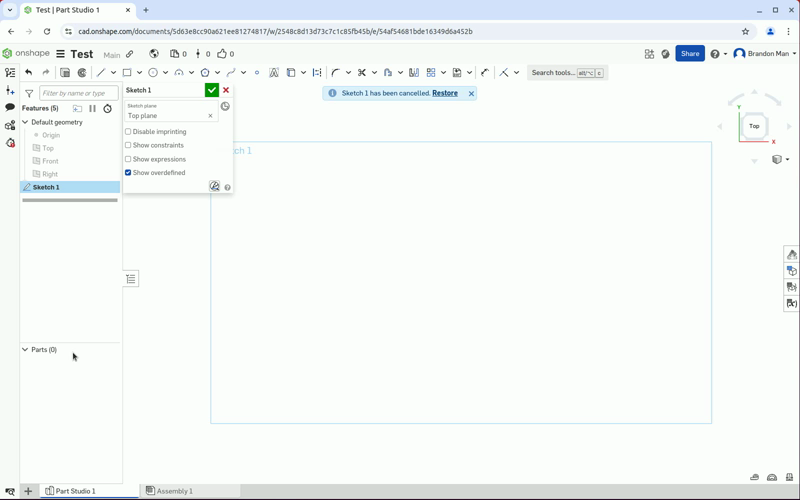
key(l)
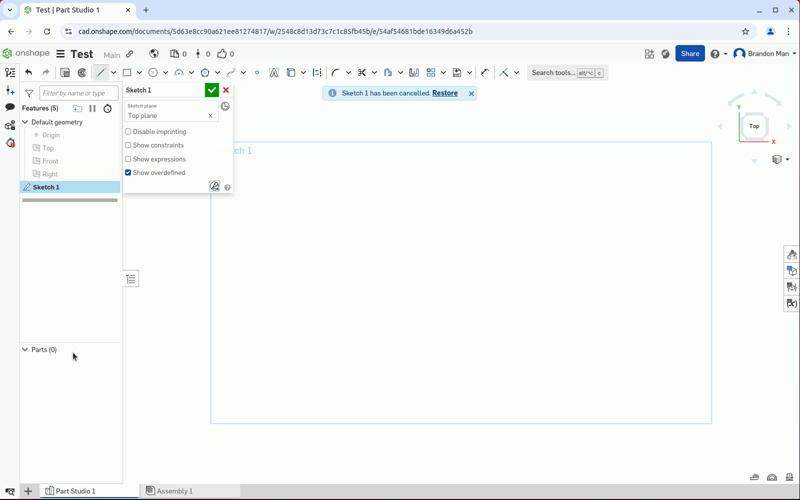
key_down(shift)
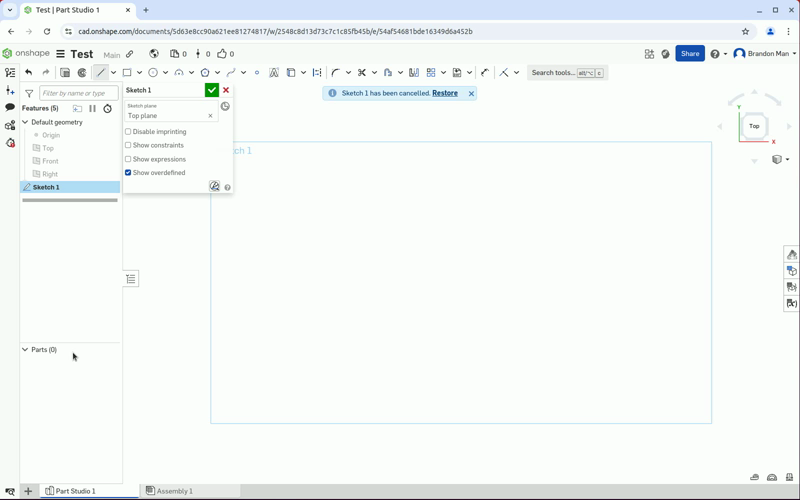
mouse_move(460, 282)
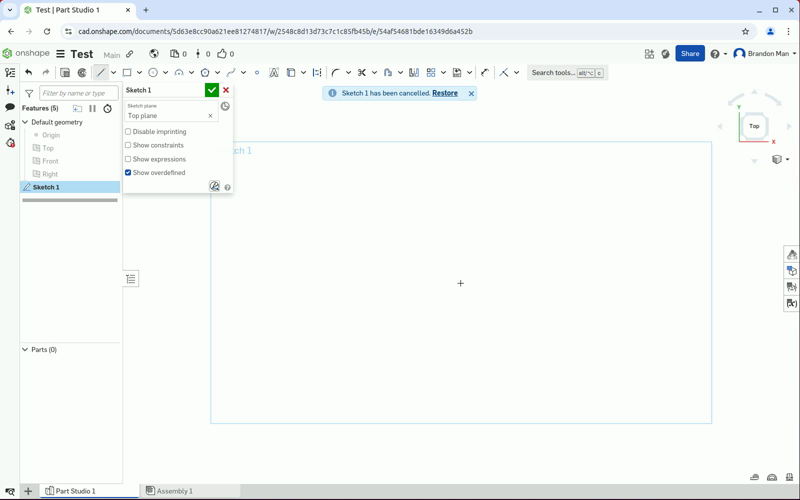
click(460, 282)
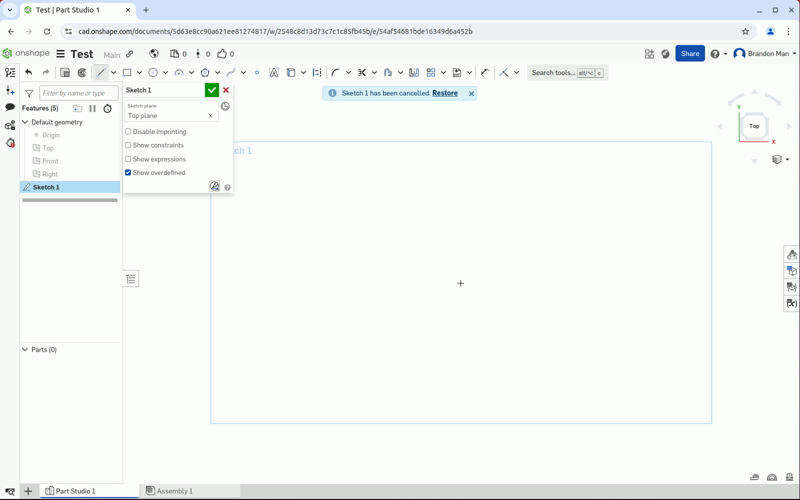
key_up(shift)
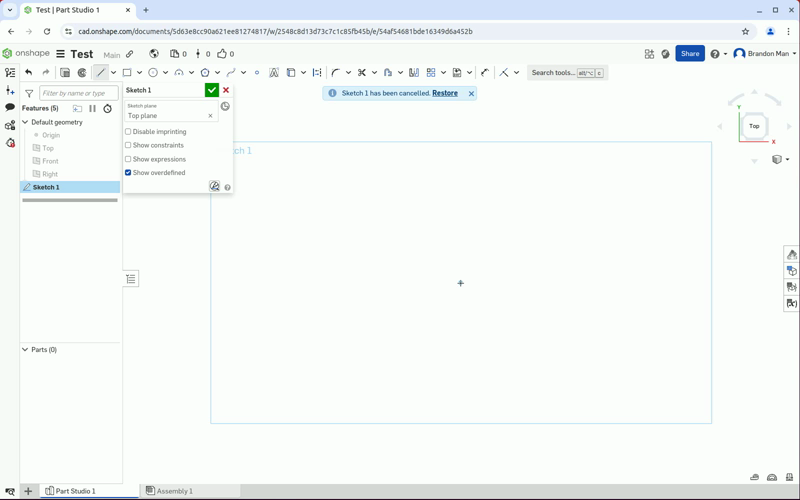
key_down(shift)
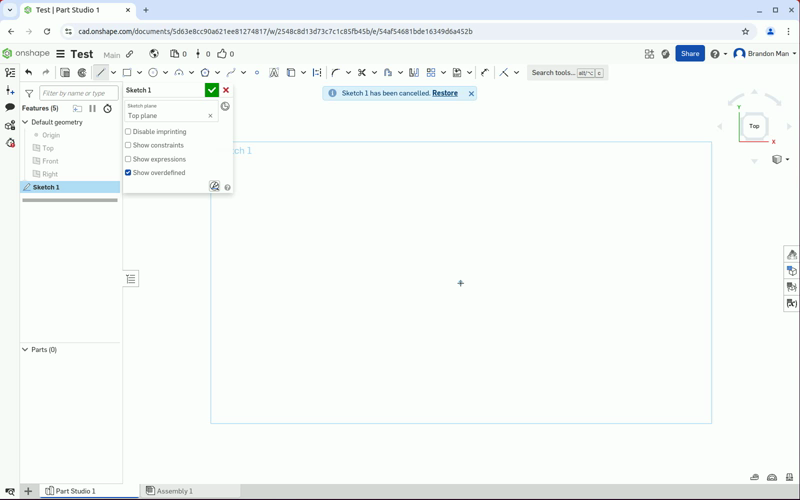
mouse_move(535, 282)
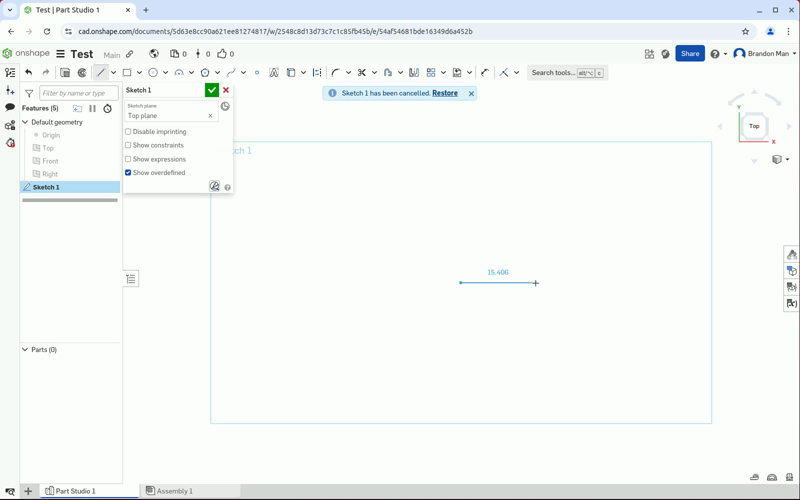
click(535, 282)
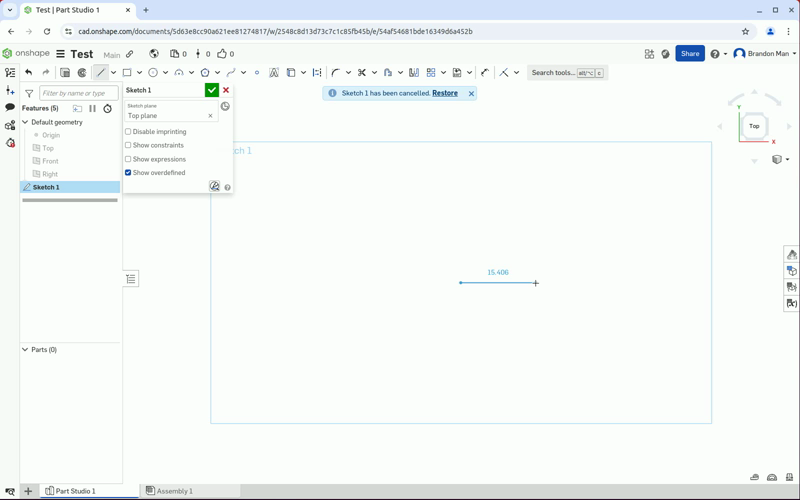
key_up(shift)
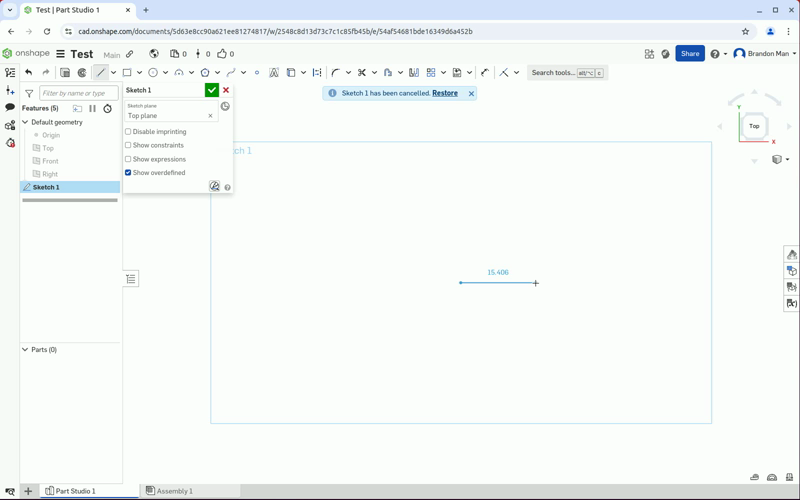
key_down(shift)
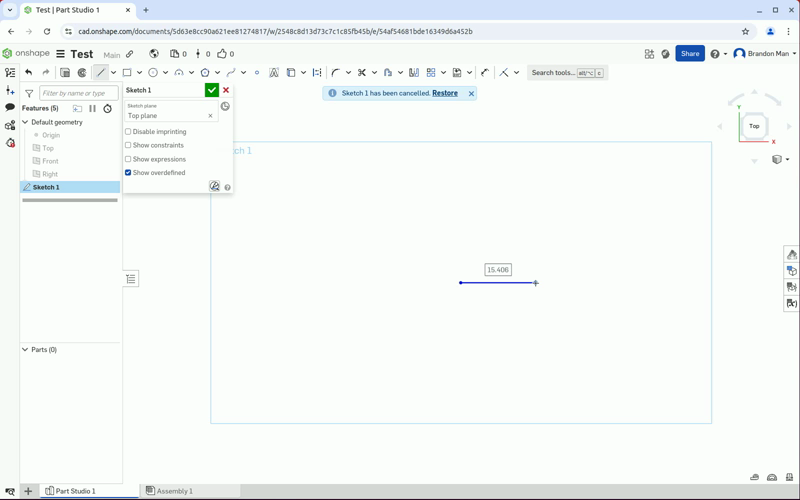
mouse_move(565, 282)
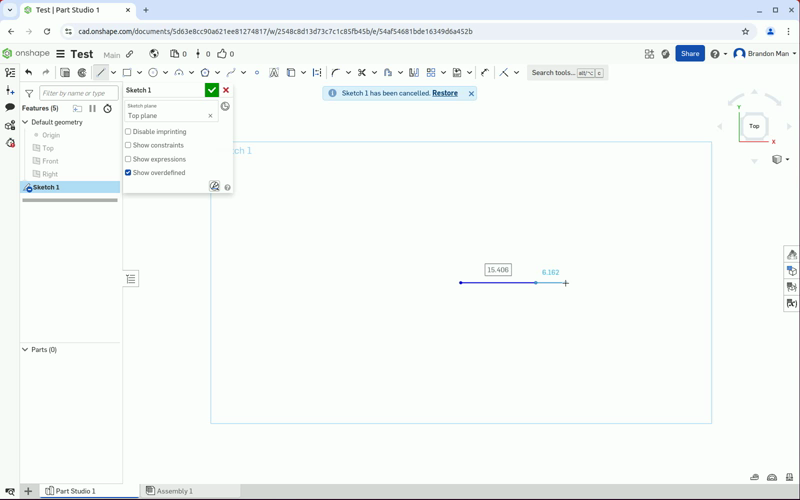
mouse_move(573, 245)
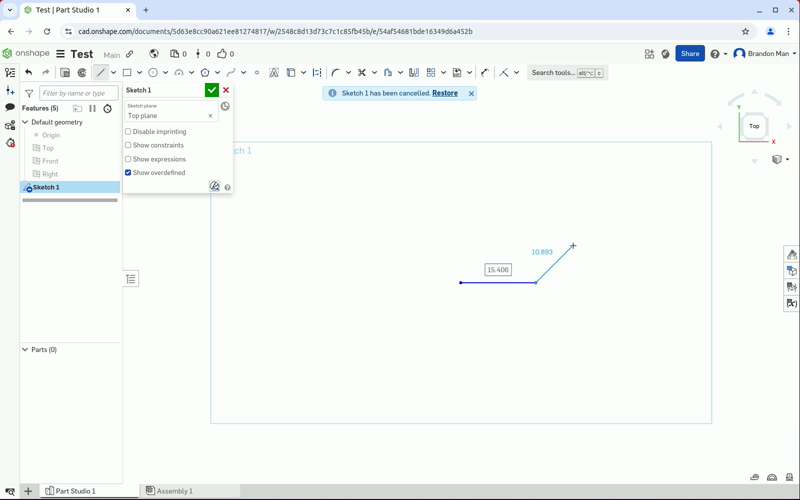
click(573, 245)
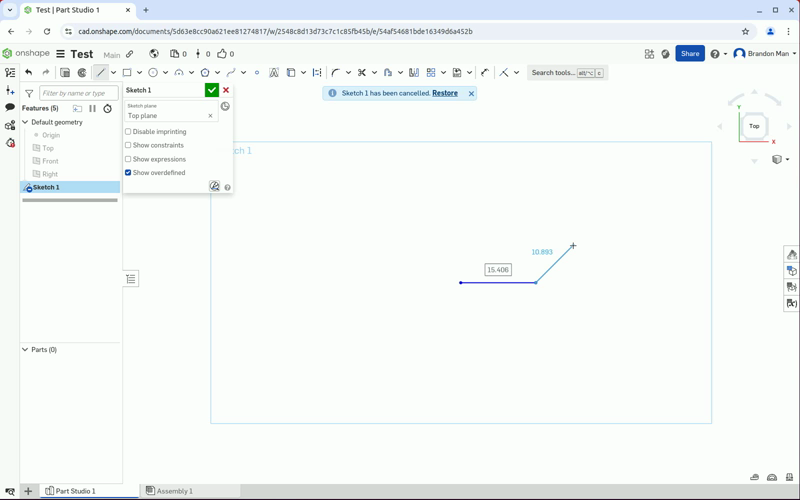
key_up(shift)
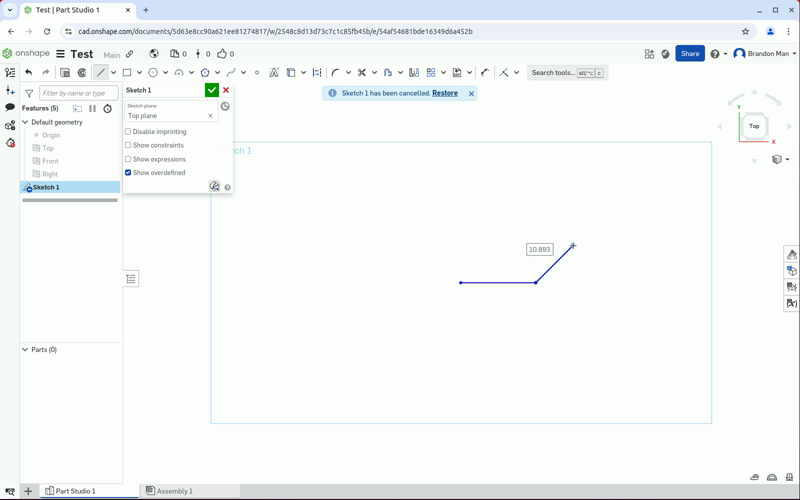
key_down(shift)
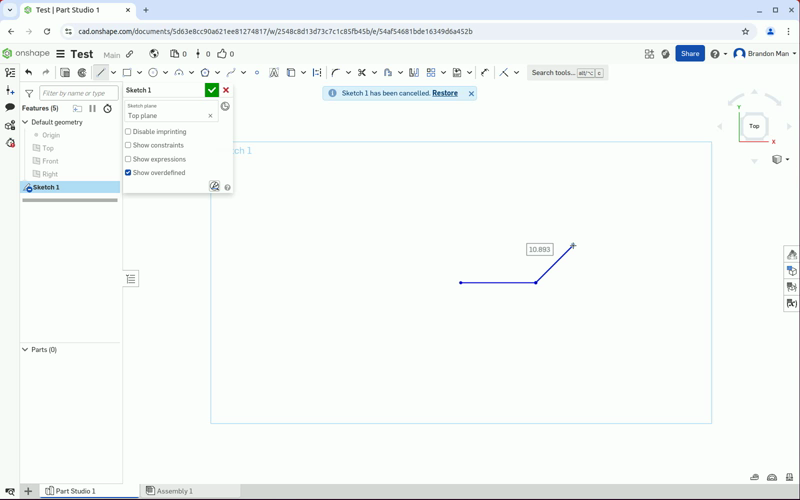
mouse_move(589, 245)
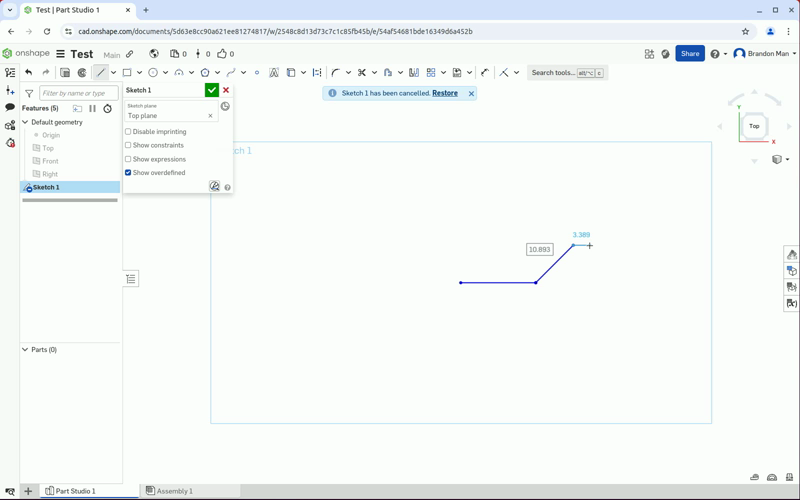
mouse_move(573, 208)
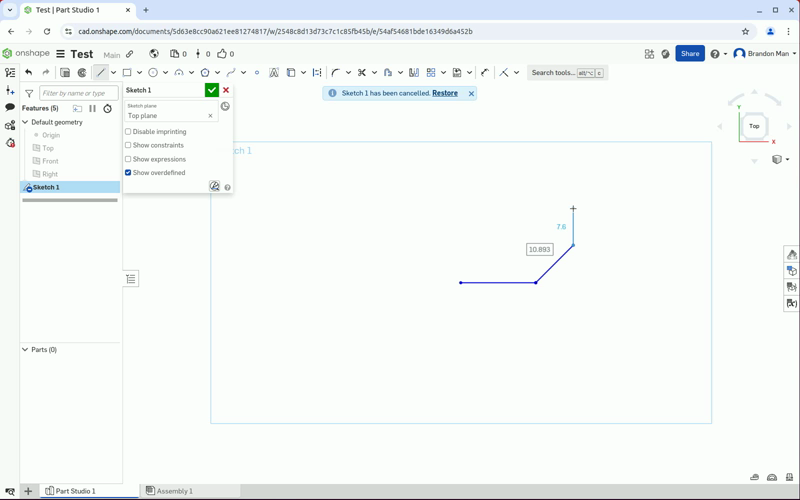
click(573, 208)
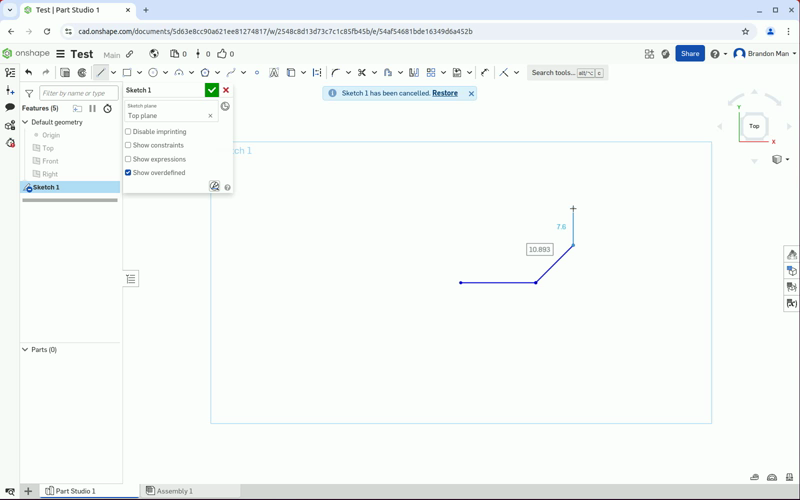
key_up(shift)
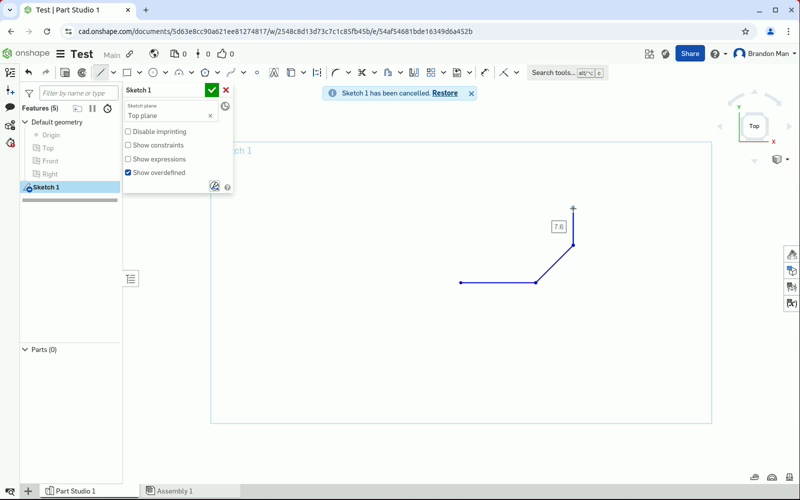
key_down(shift)
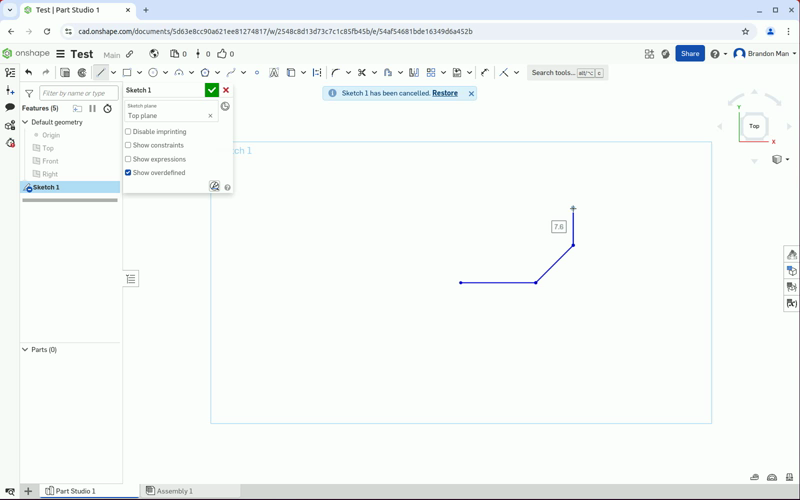
mouse_move(460, 208)
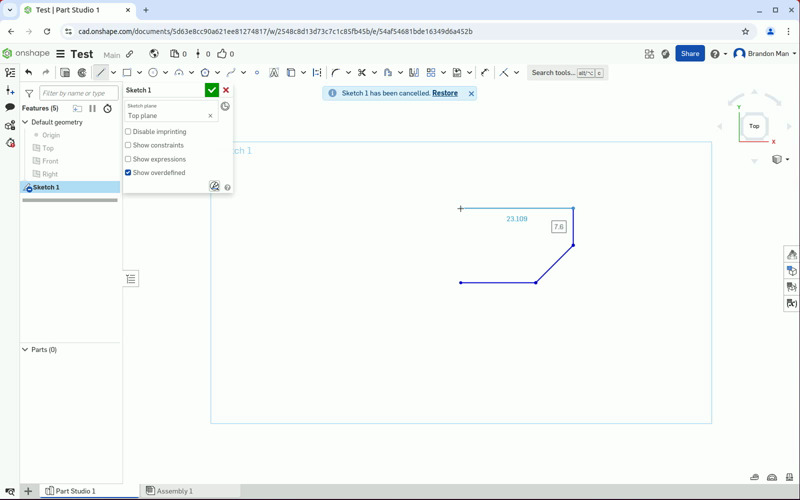
click(460, 208)
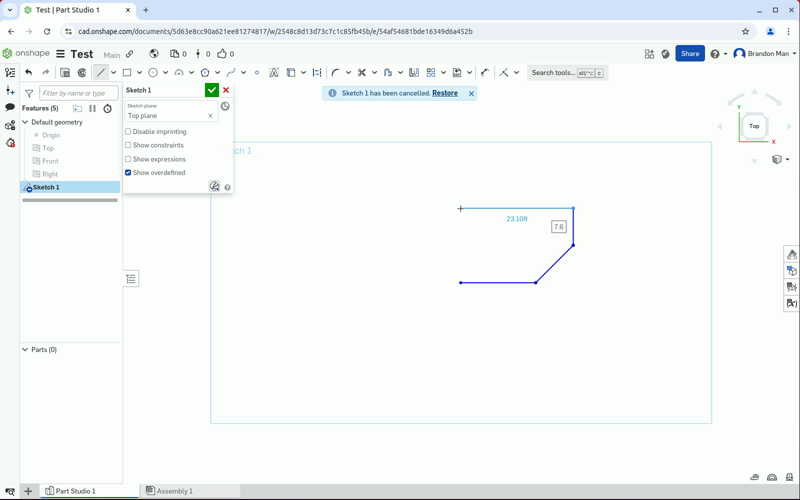
key_up(shift)
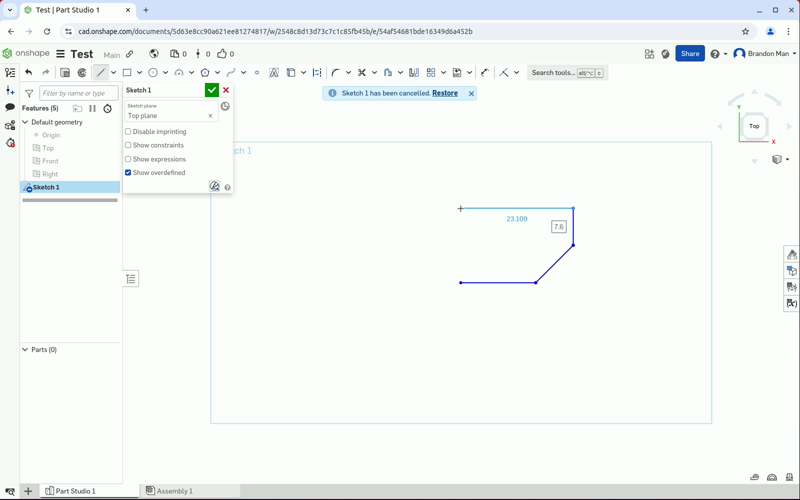
key_down(shift)
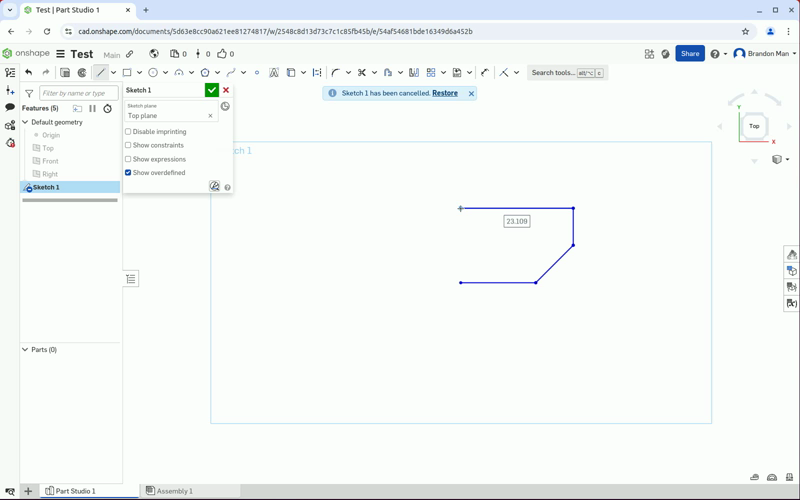
mouse_move(460, 282)
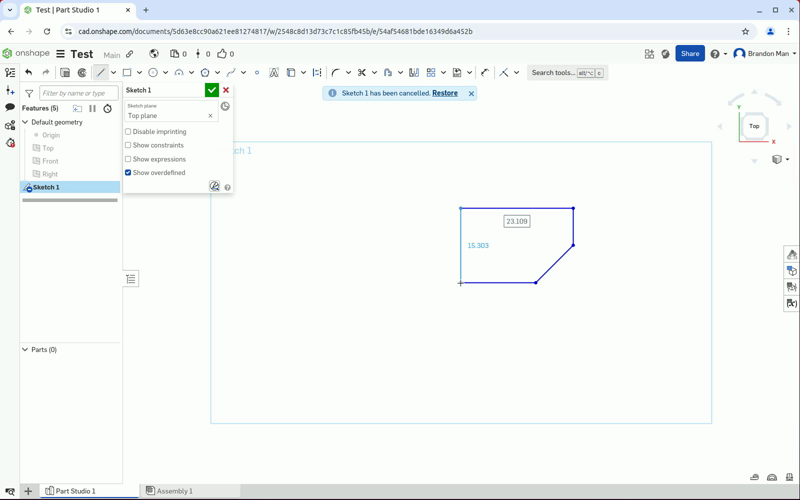
key_up(shift)
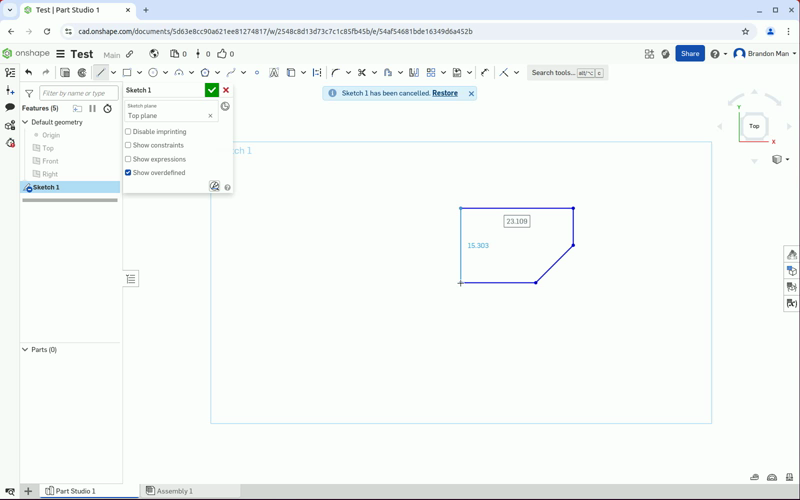
click(460, 282)
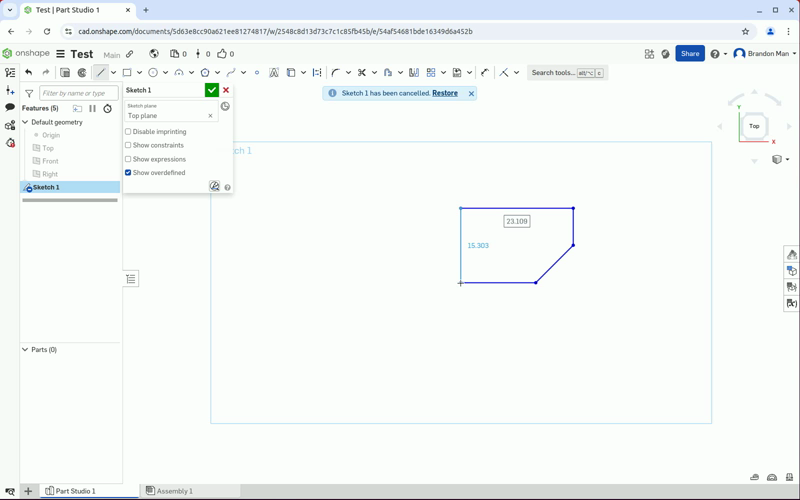
key(esc)
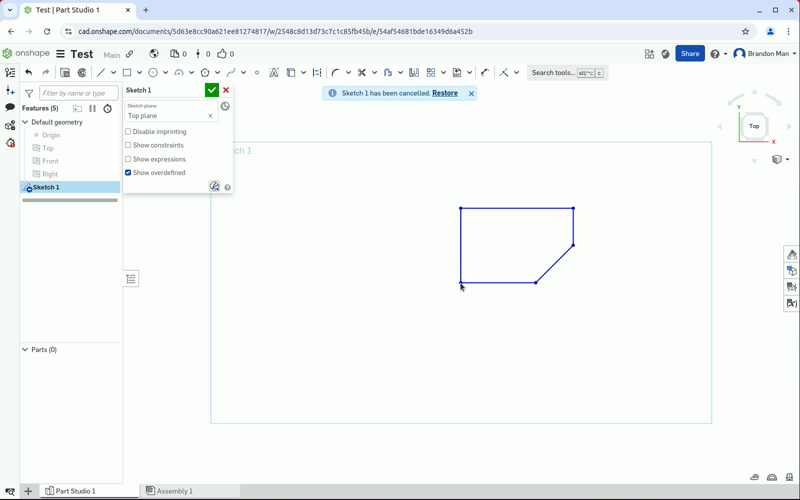
mouse_move(557, 233)
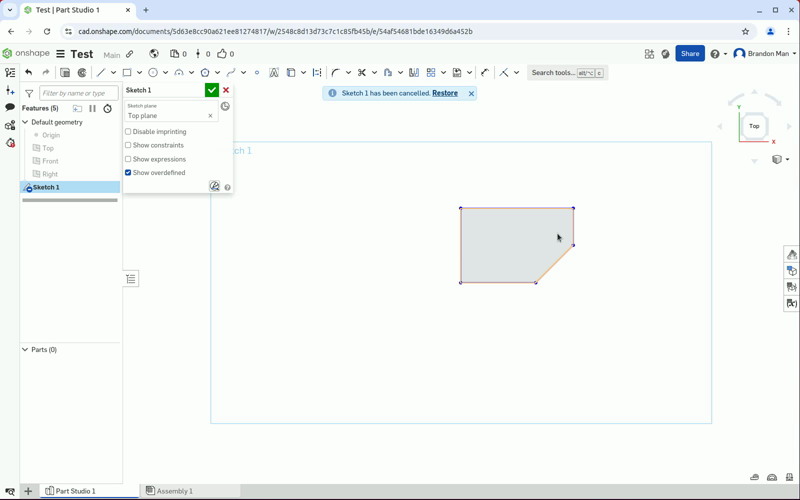
click(557, 233)
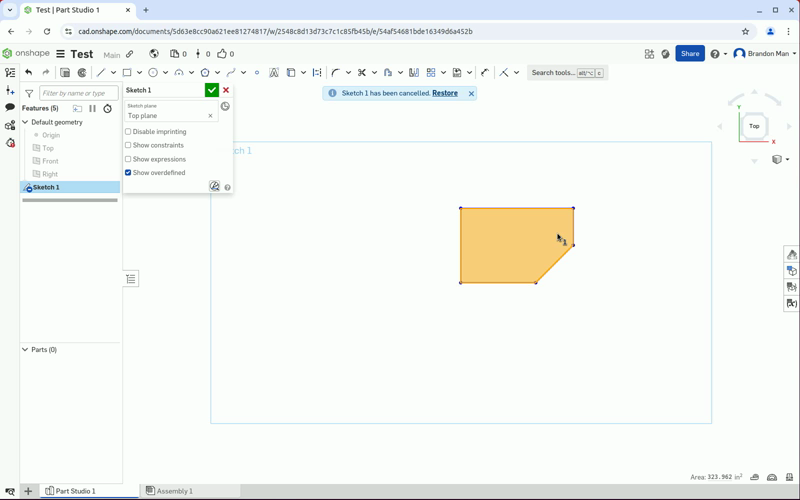
mouse_move(73, 352)
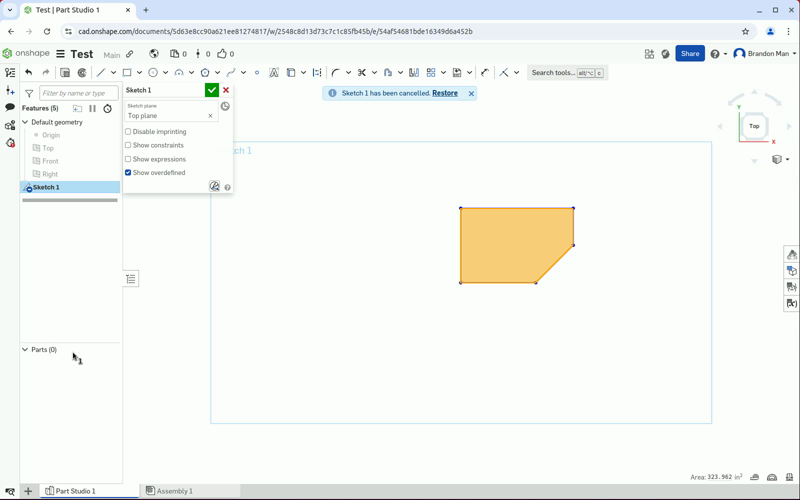
key(shift+y)
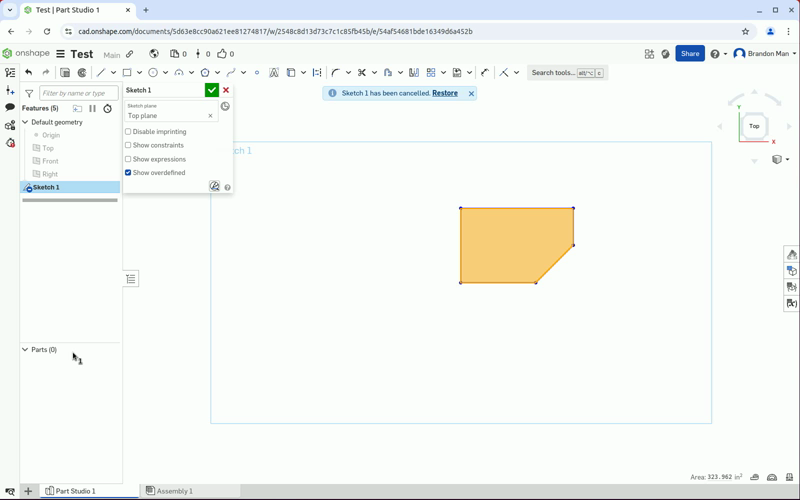
key(shift+e)
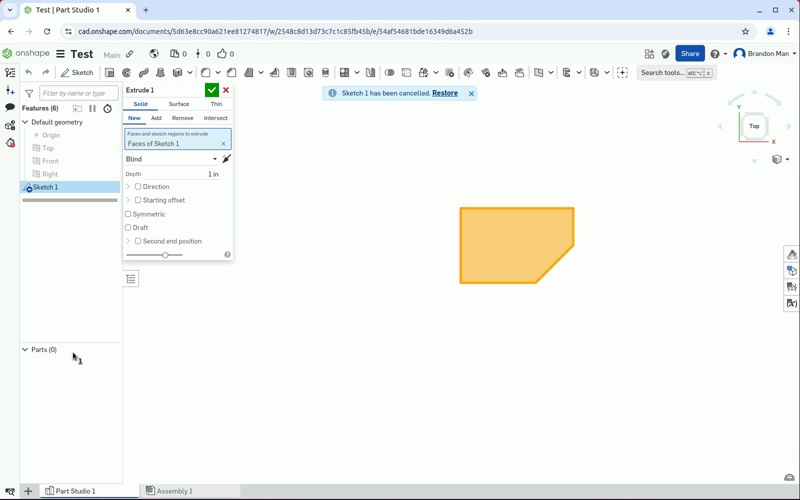
mouse_move(143, 106)
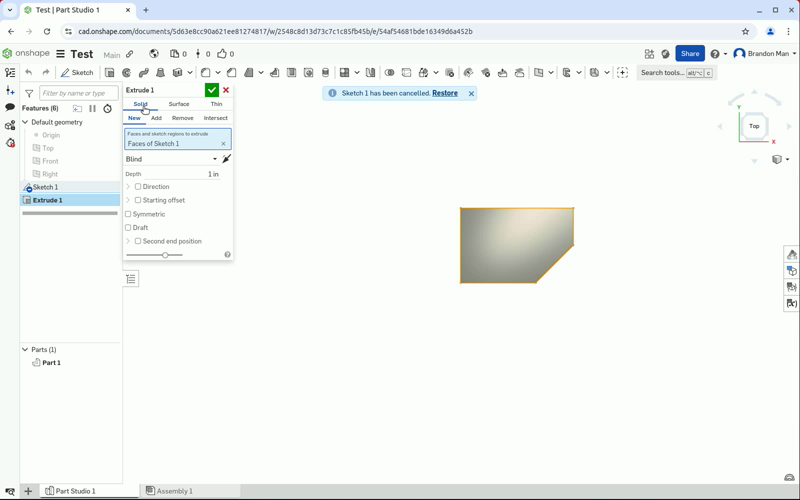
click(143, 106)
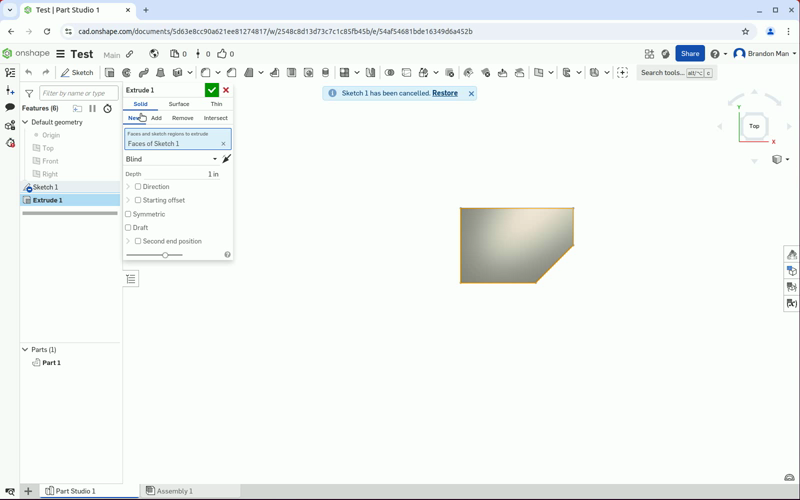
mouse_move(137, 120)
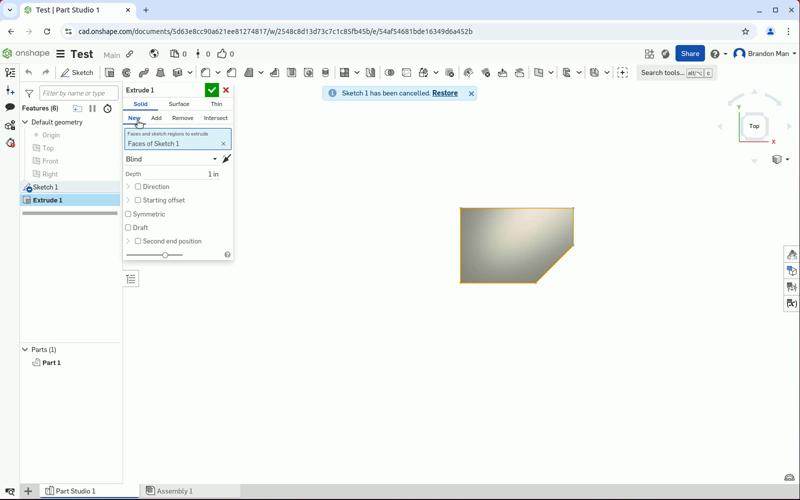
click(137, 120)
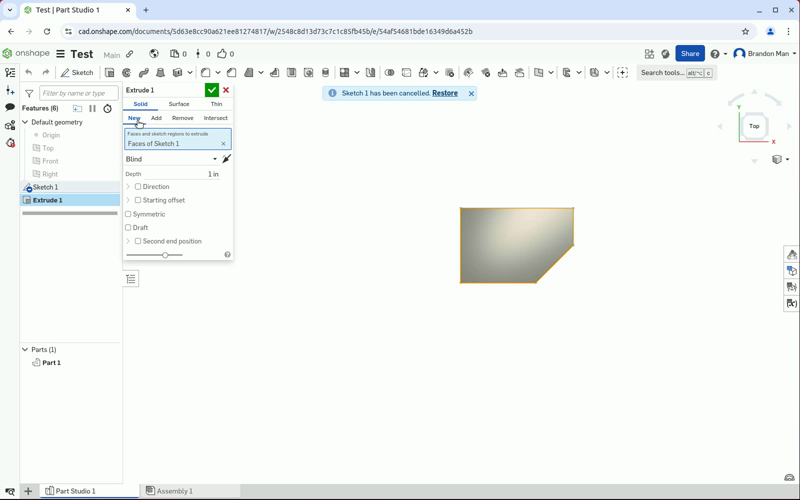
key(tab, 4)
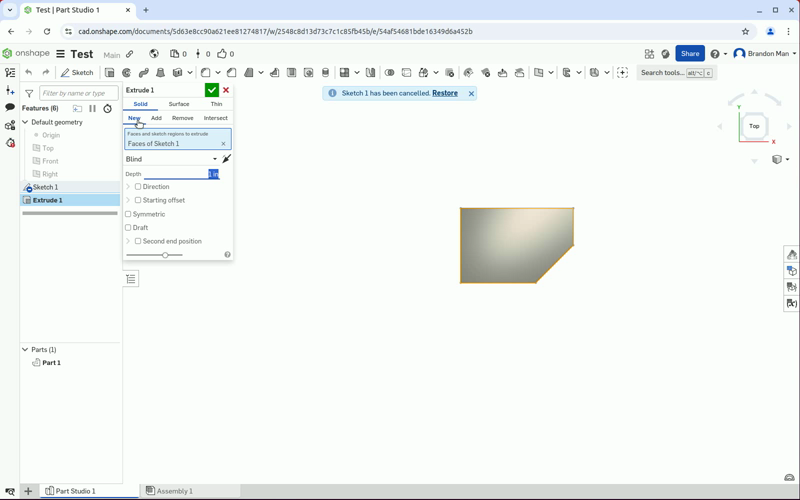
text(3.851)
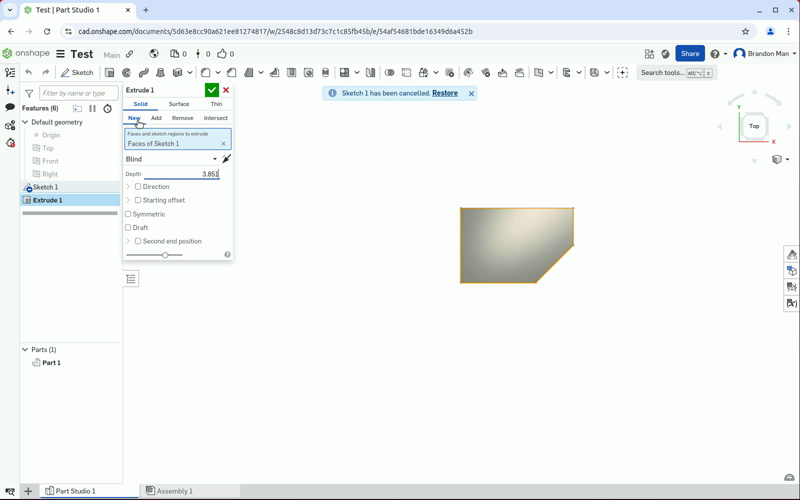
key(enter)
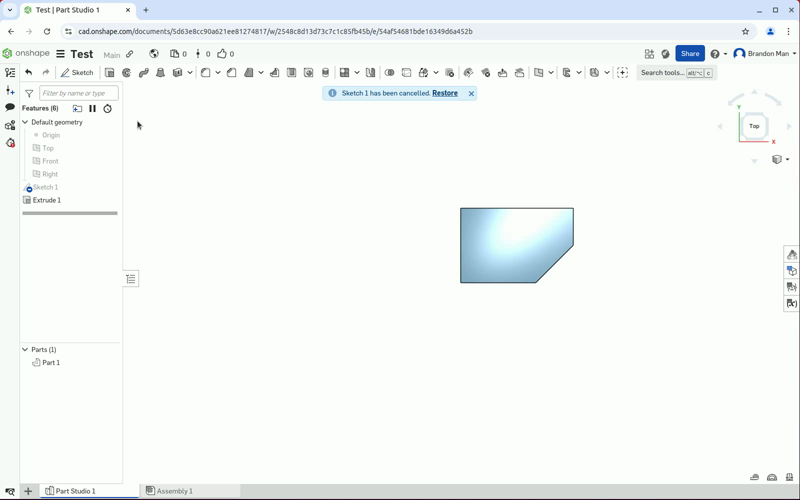
key(shift+h)
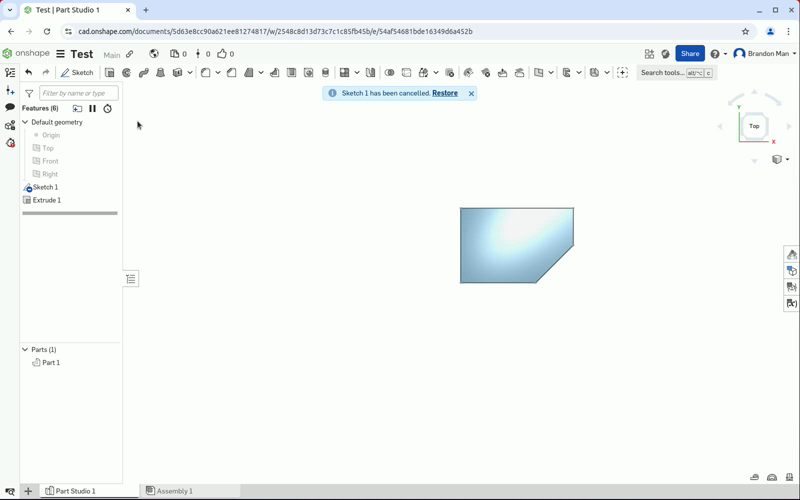
key(shift+h)
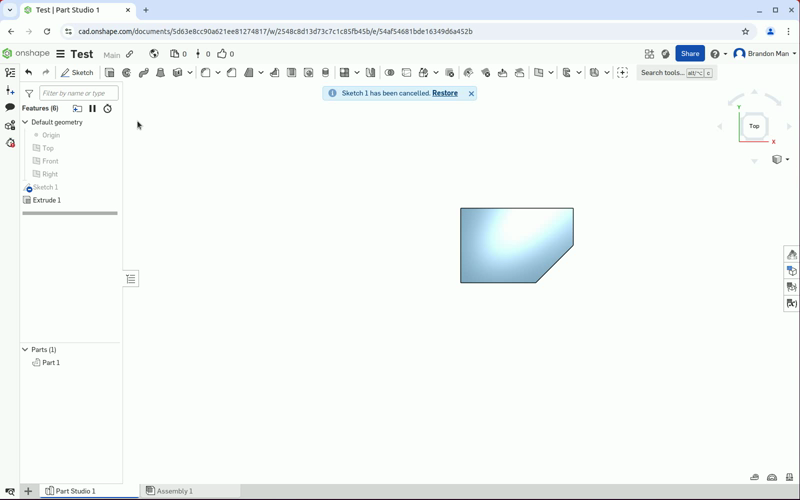
mouse_move(73, 189)
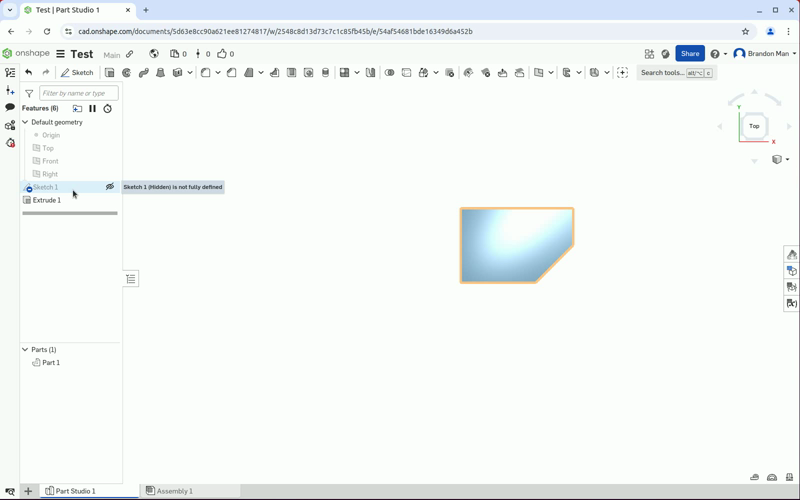
click(73, 189)
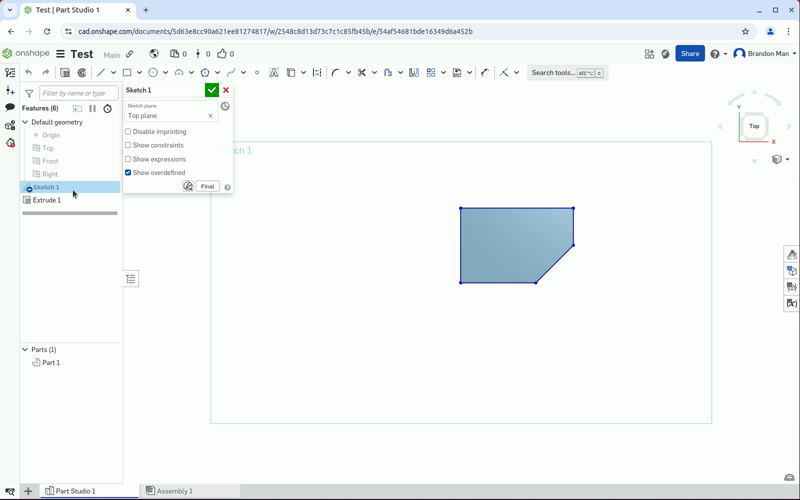
mouse_move(229, 92)
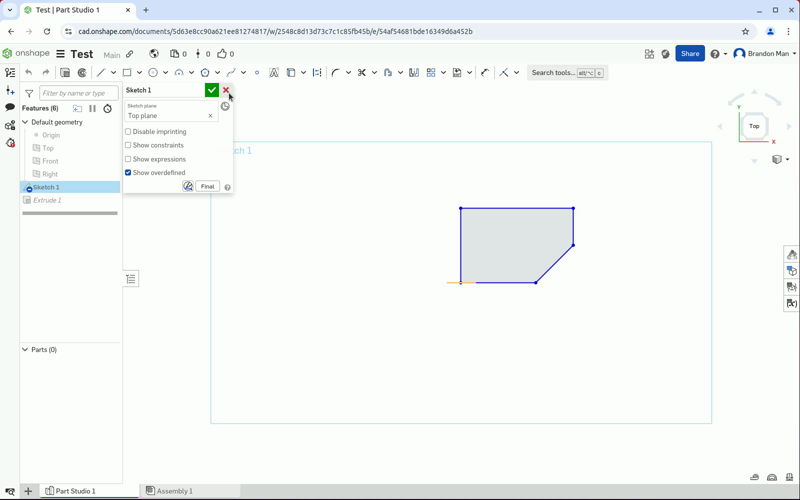
click(229, 92)
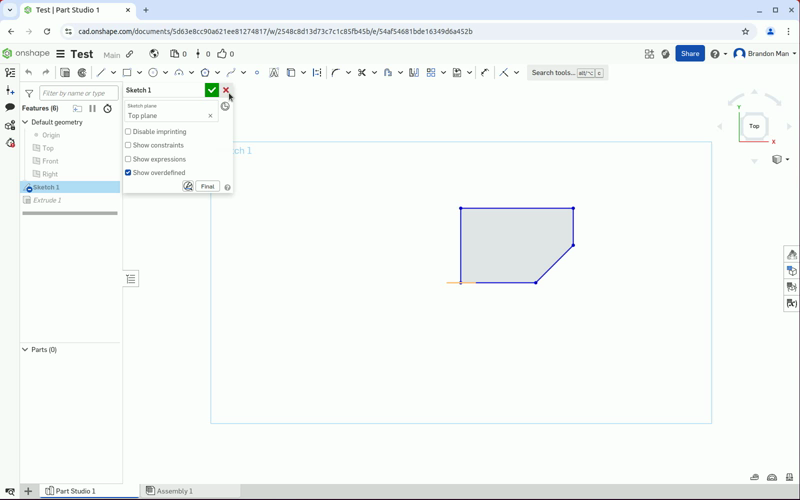
key(shift+s)
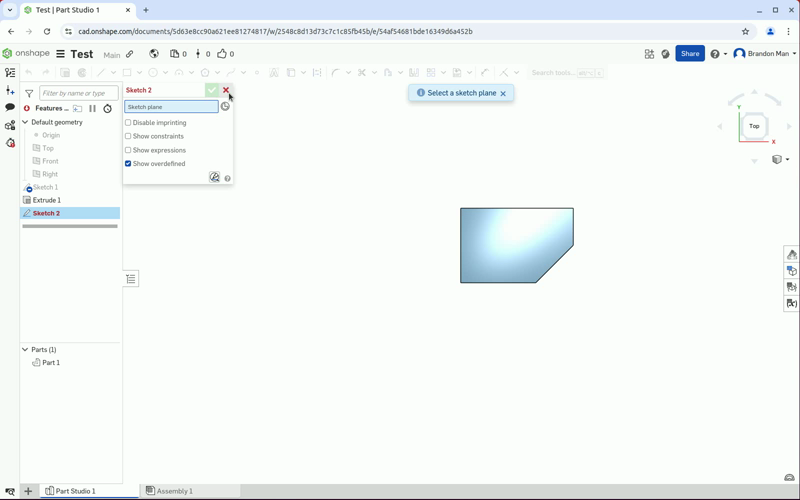
mouse_move(73, 150)
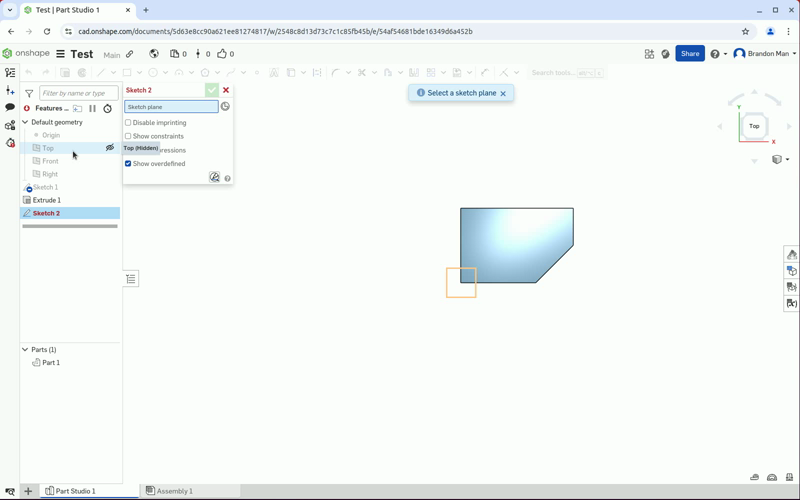
click(73, 150)
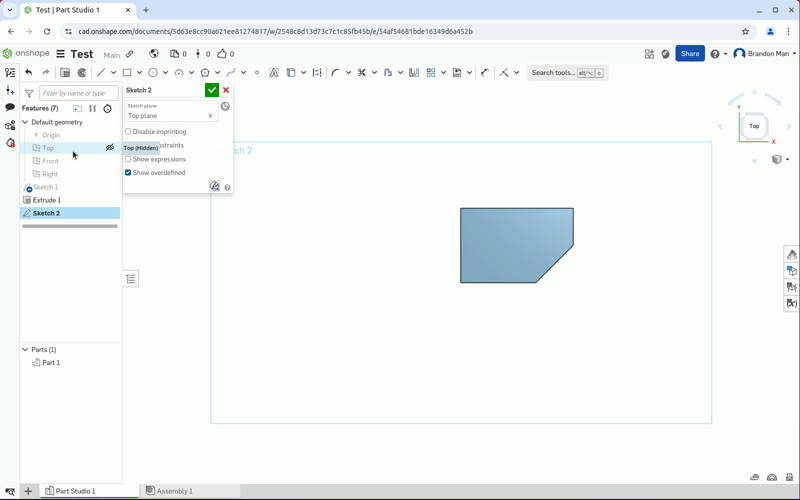
mouse_move(73, 352)
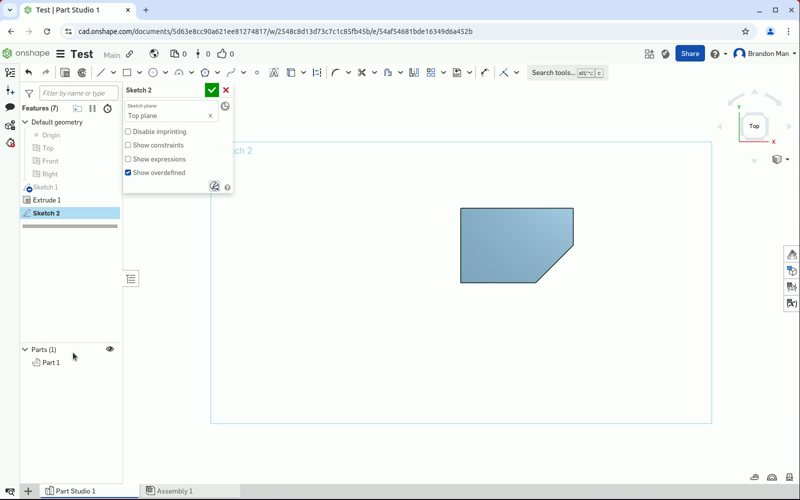
key(y)
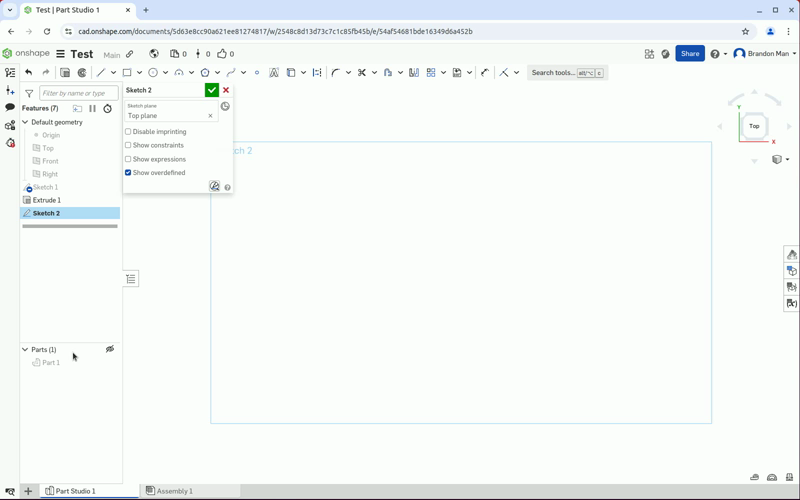
key(c)
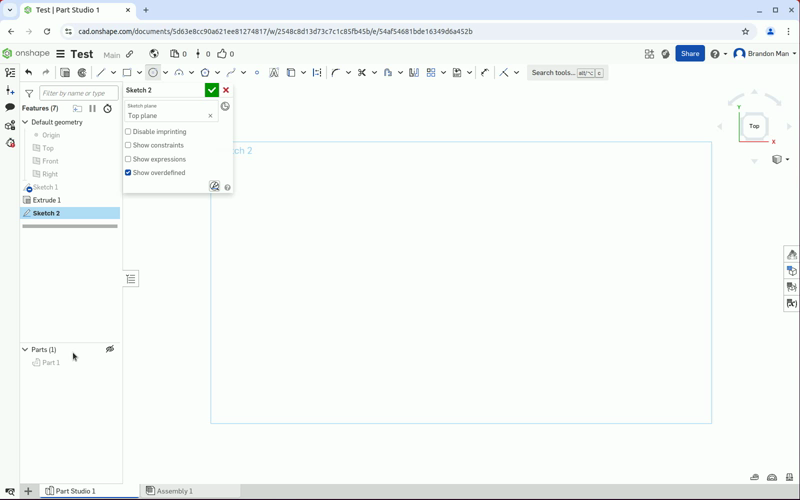
key_down(shift)
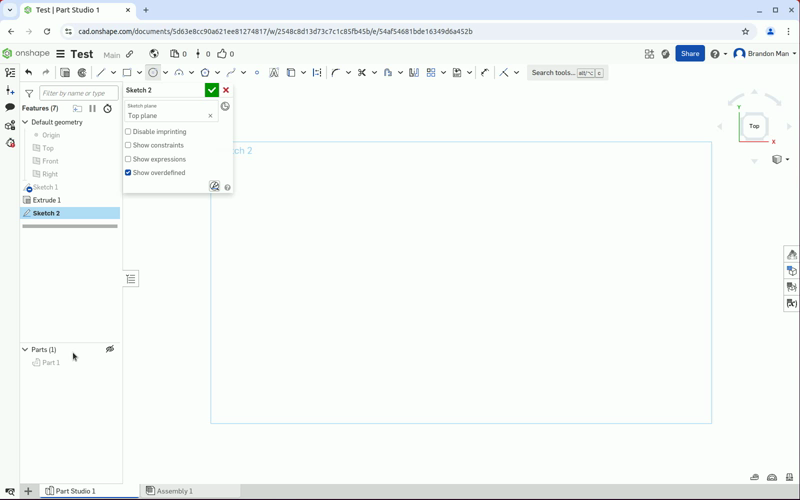
mouse_move(461, 245)
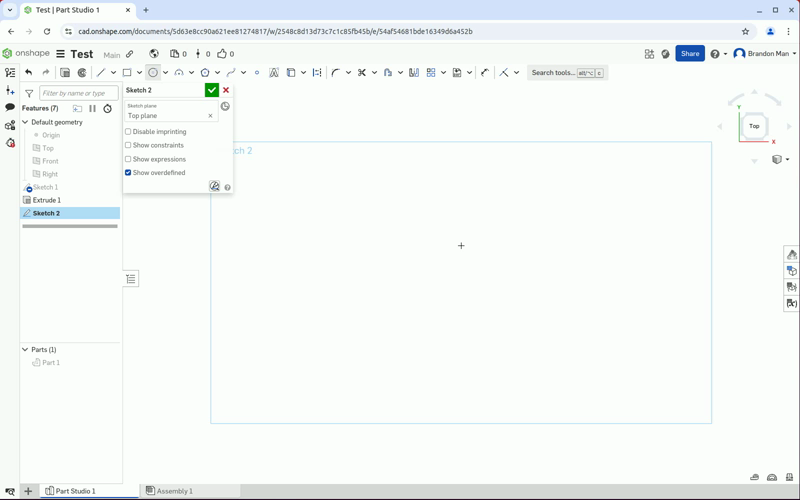
click(461, 245)
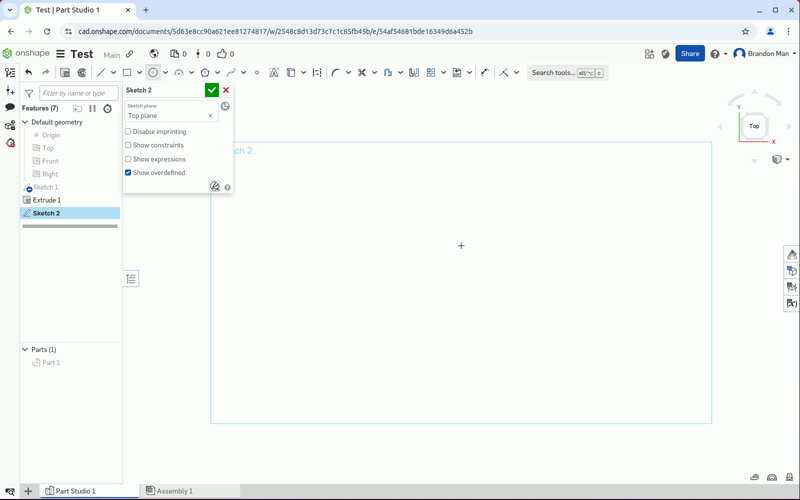
key_up(shift)
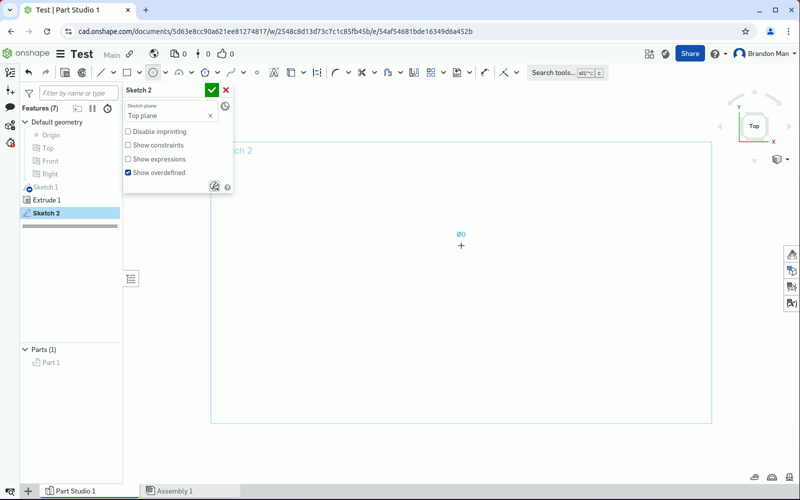
mouse_move(499, 245)
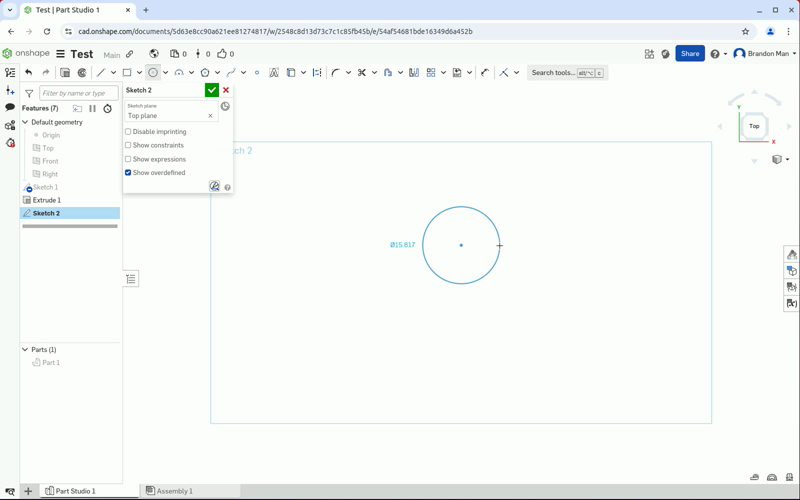
click(499, 245)
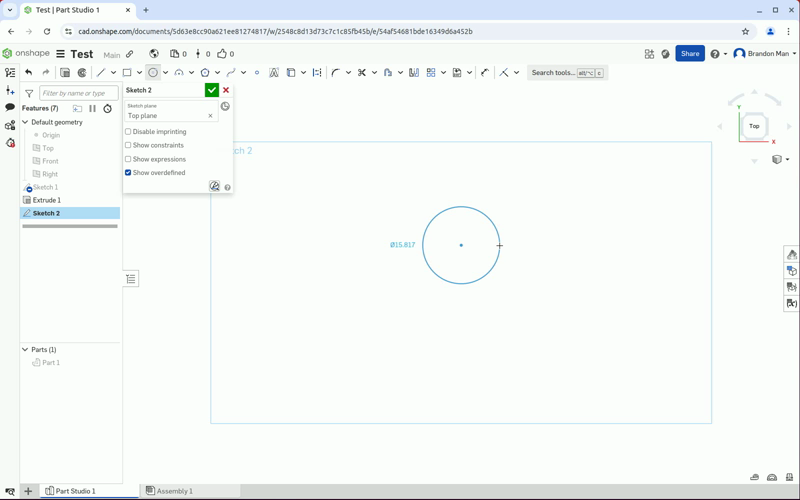
key(esc)
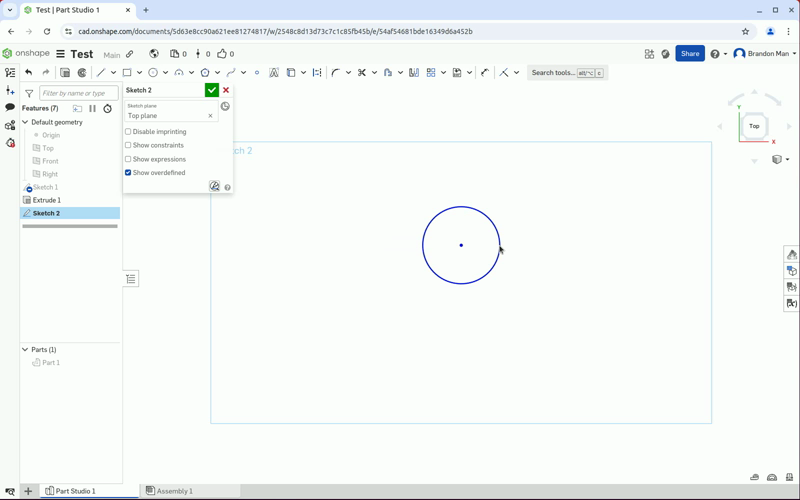
key(c)
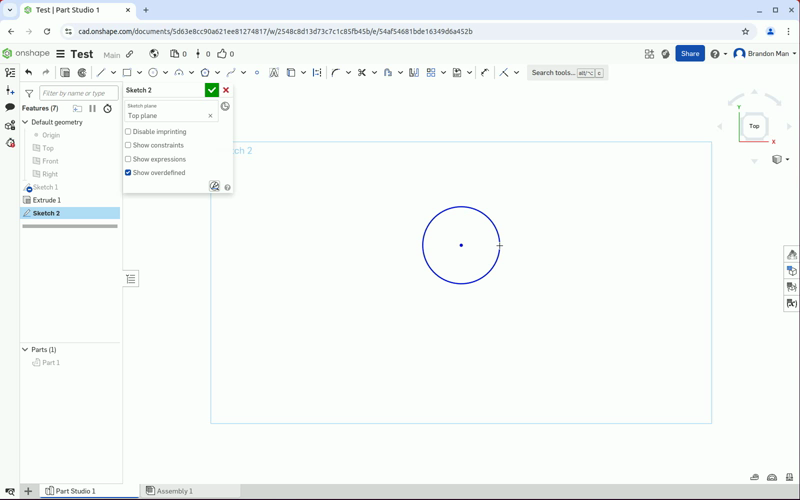
key_down(shift)
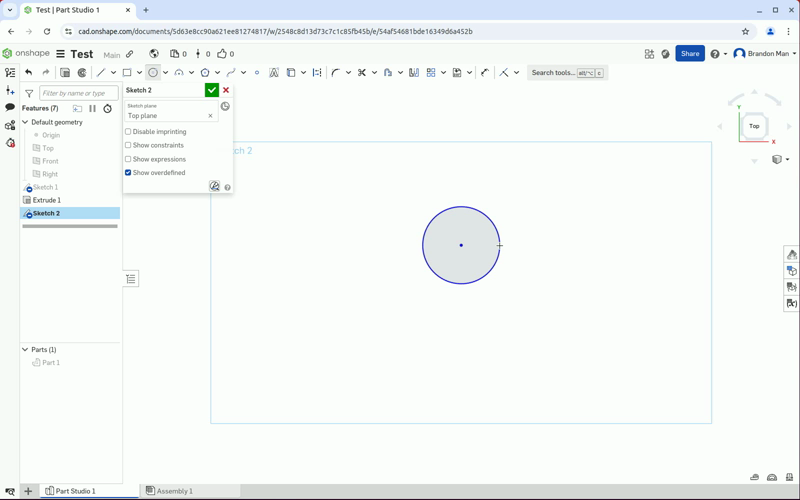
mouse_move(461, 245)
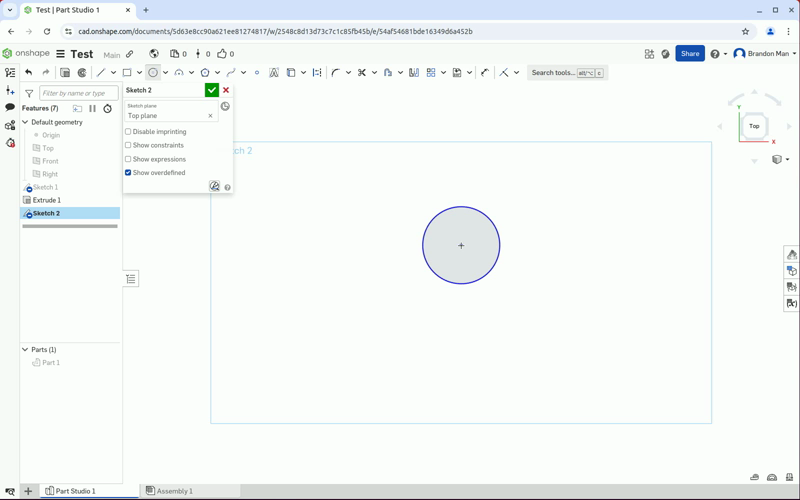
click(461, 245)
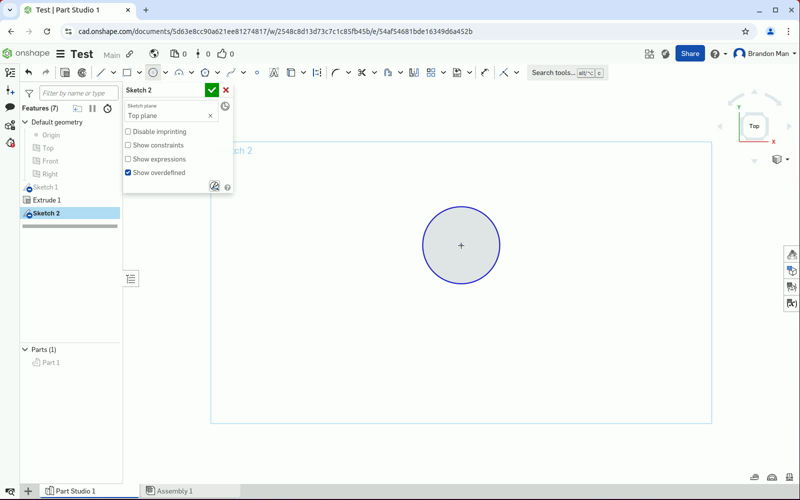
key_up(shift)
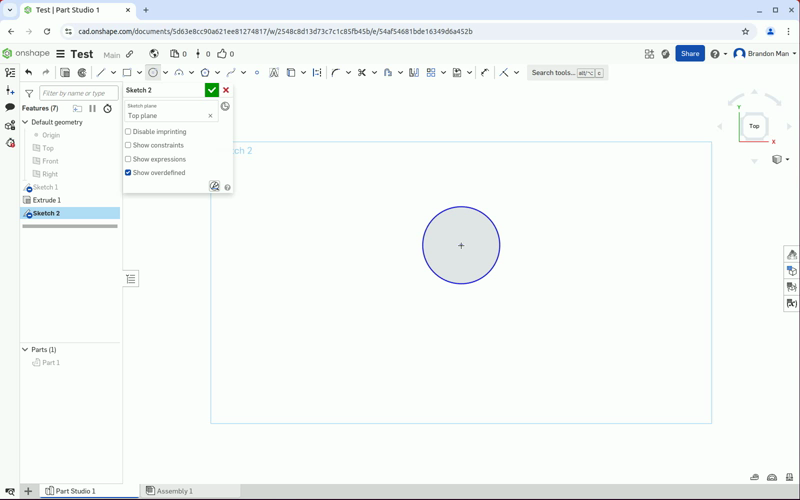
mouse_move(480, 245)
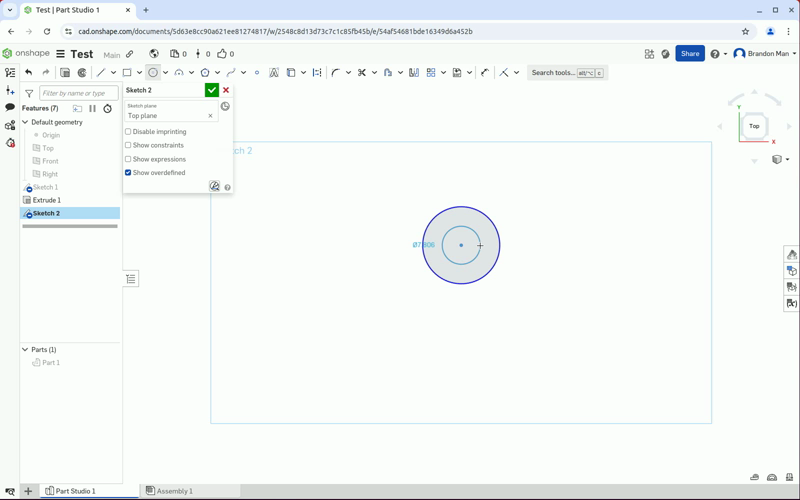
click(480, 245)
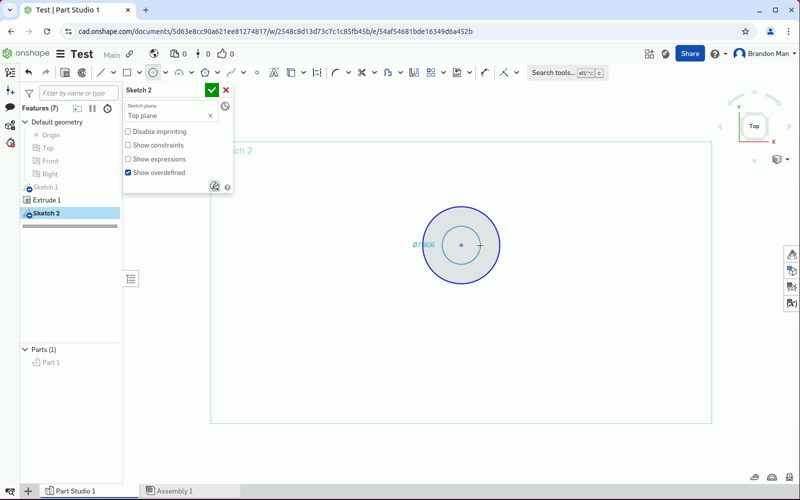
key(esc)
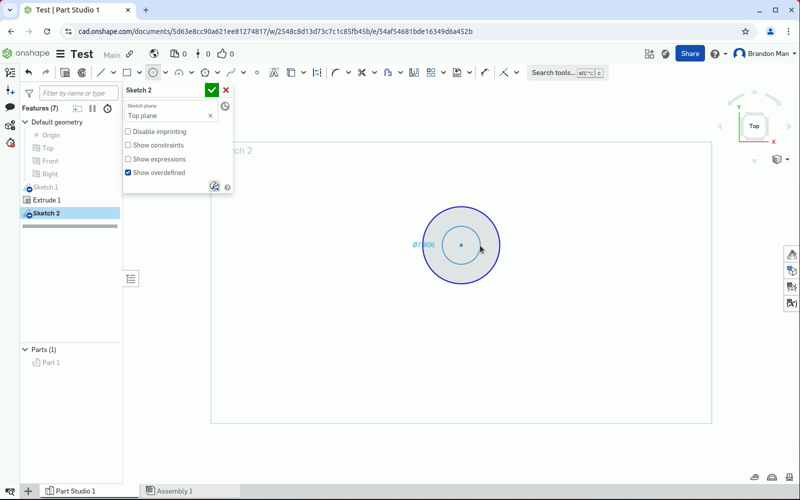
mouse_move(472, 224)
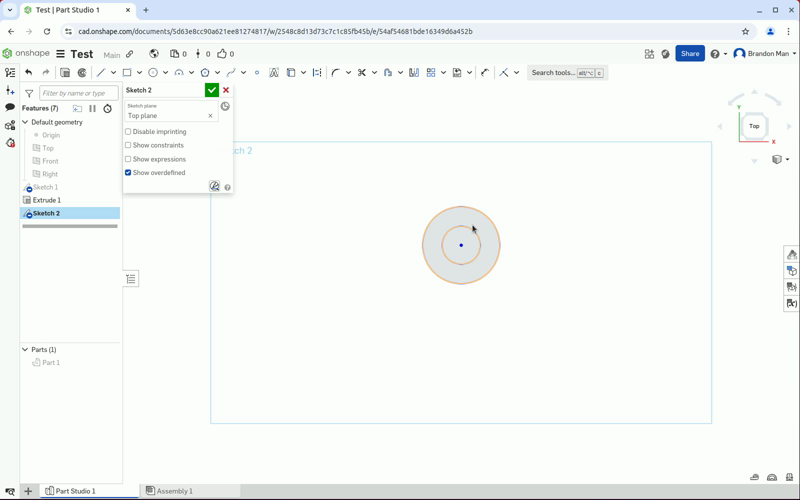
click(472, 224)
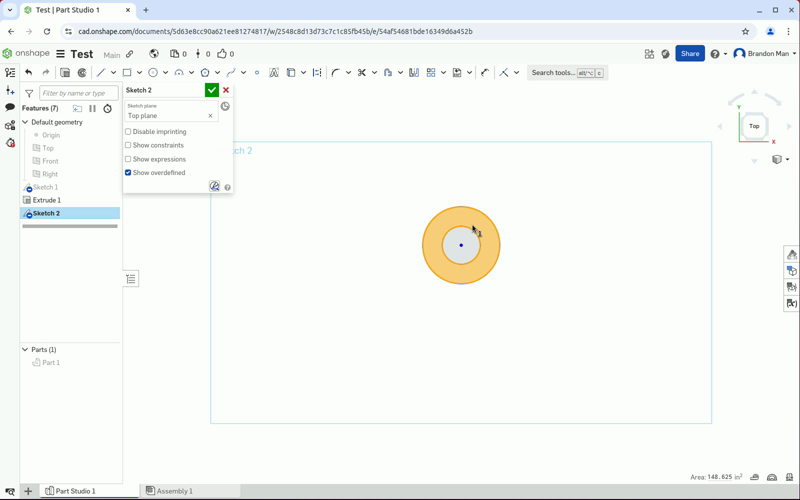
mouse_move(73, 352)
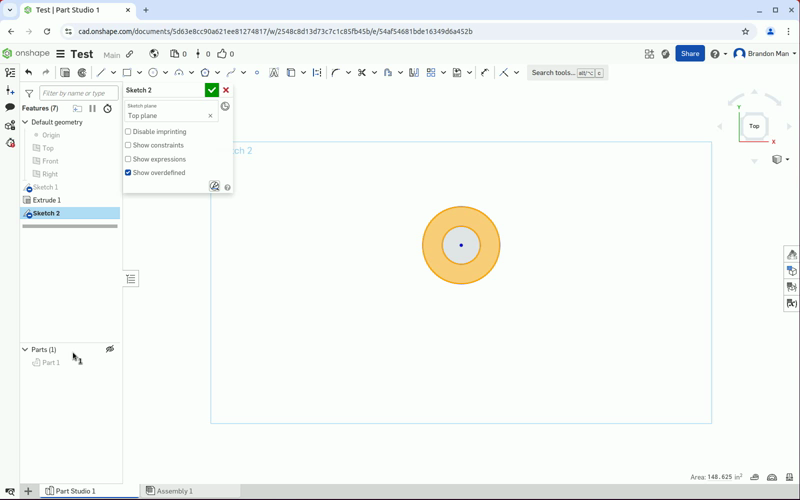
key(shift+y)
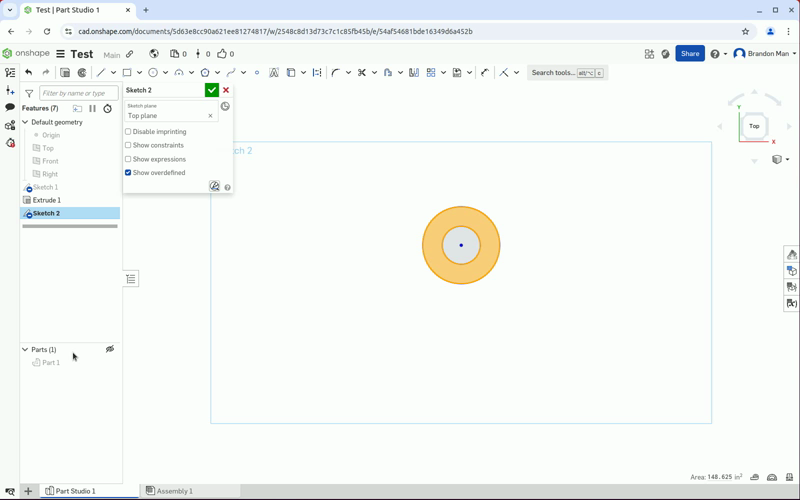
key(shift+e)
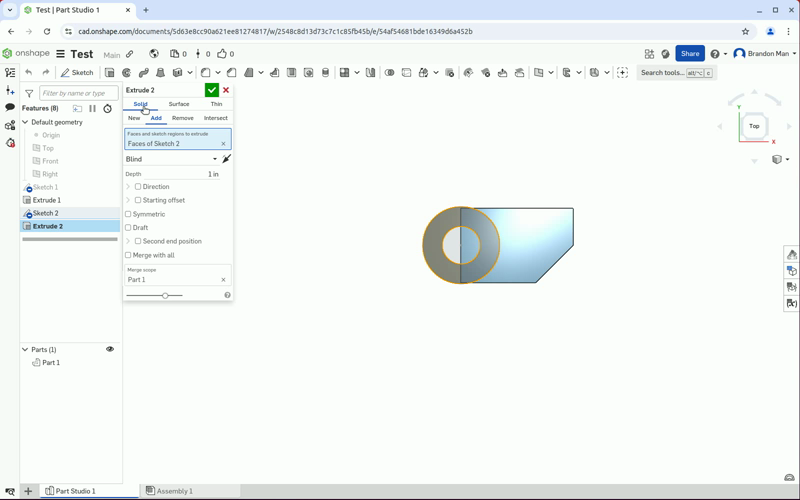
mouse_move(143, 106)
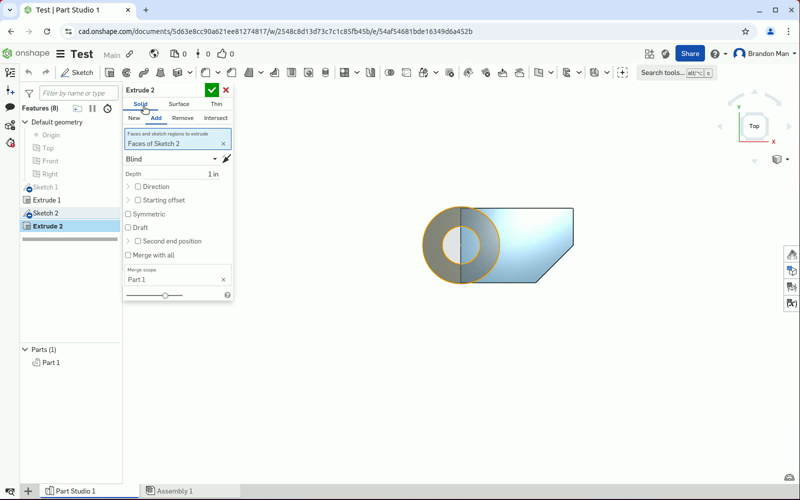
click(143, 106)
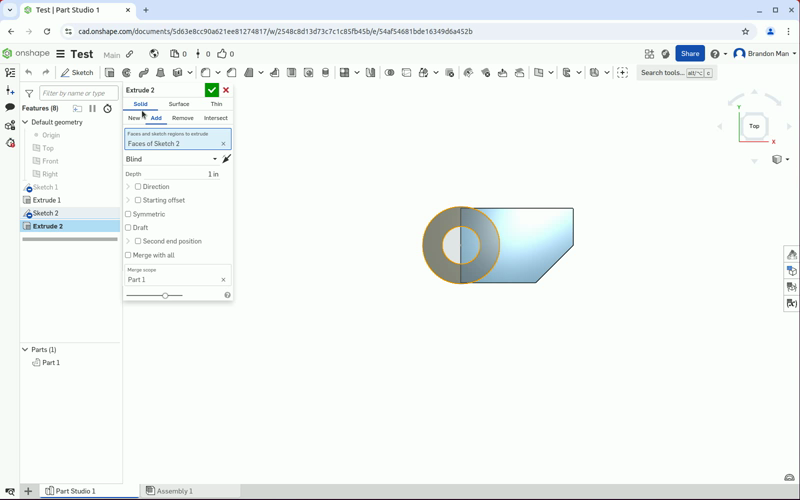
mouse_move(137, 120)
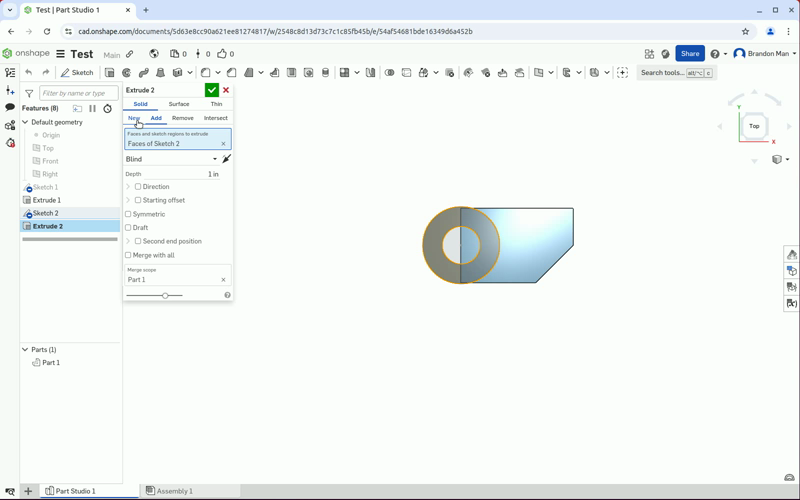
click(137, 120)
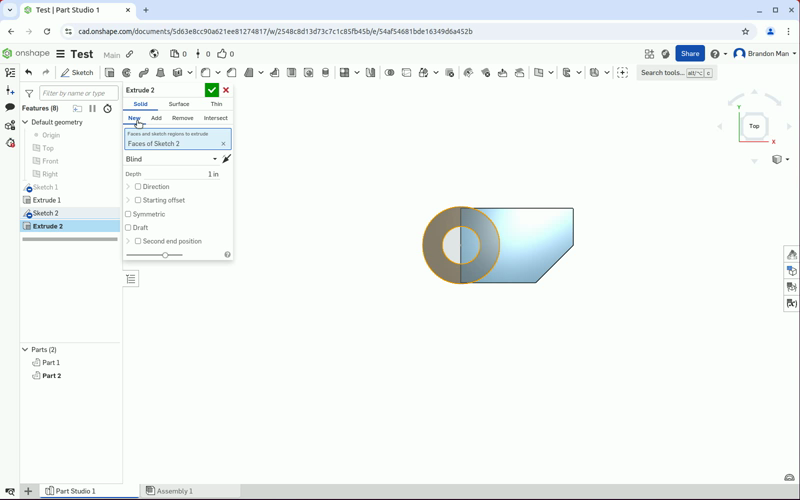
key(tab, 4)
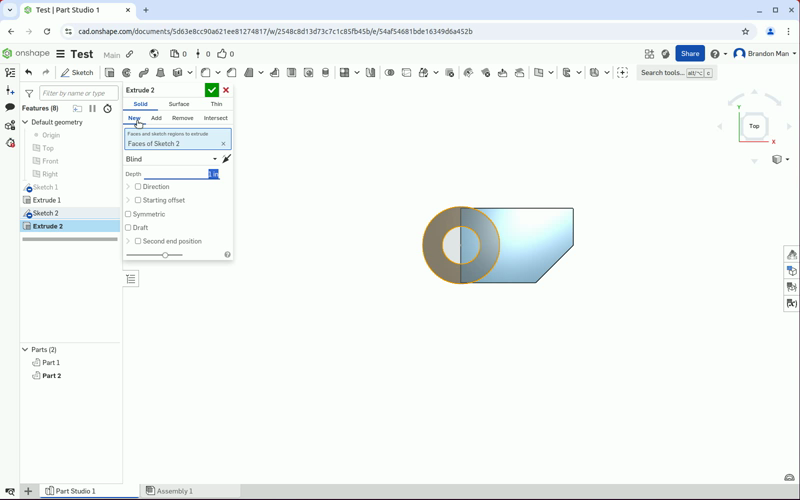
text(11.554)
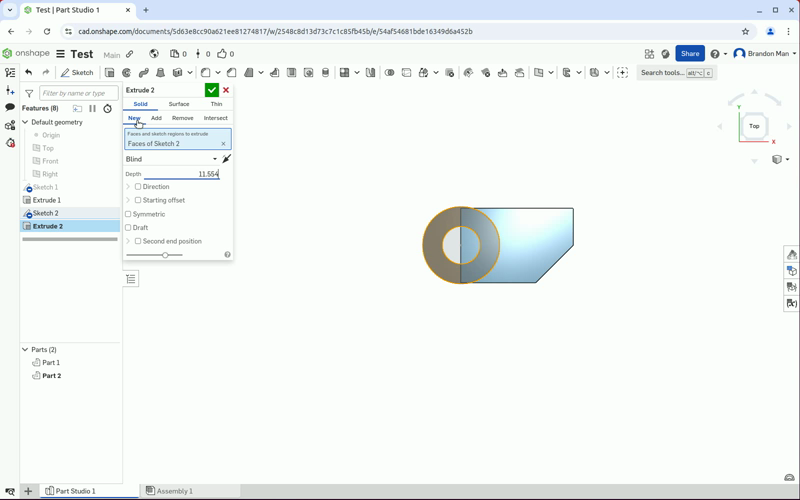
key(enter)
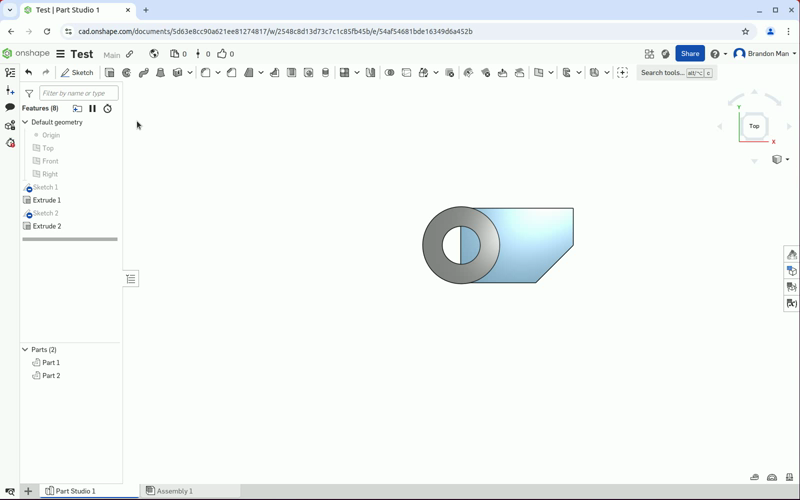
key(shift+h)
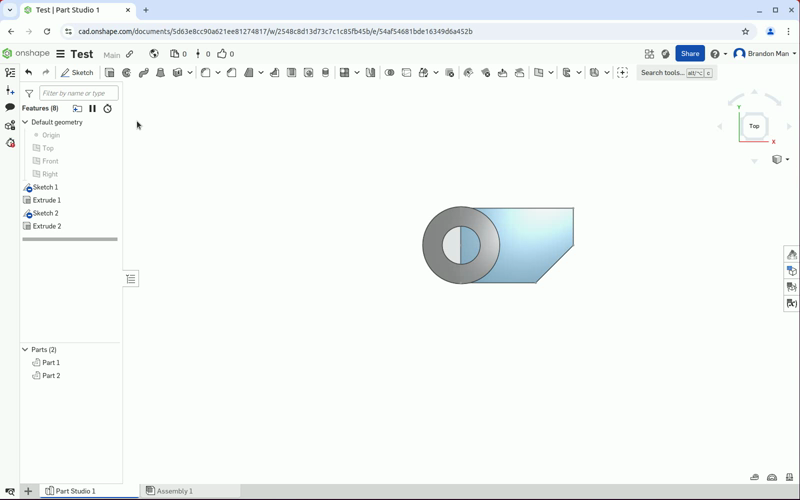
key(shift+h)
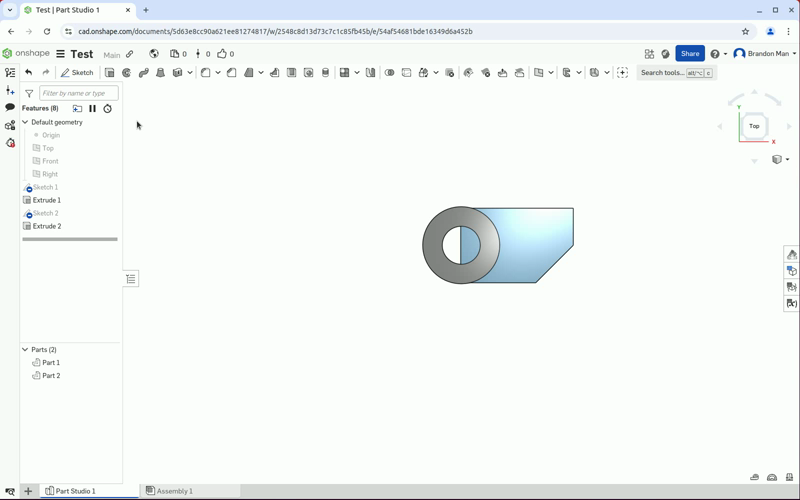
mouse_move(73, 189)
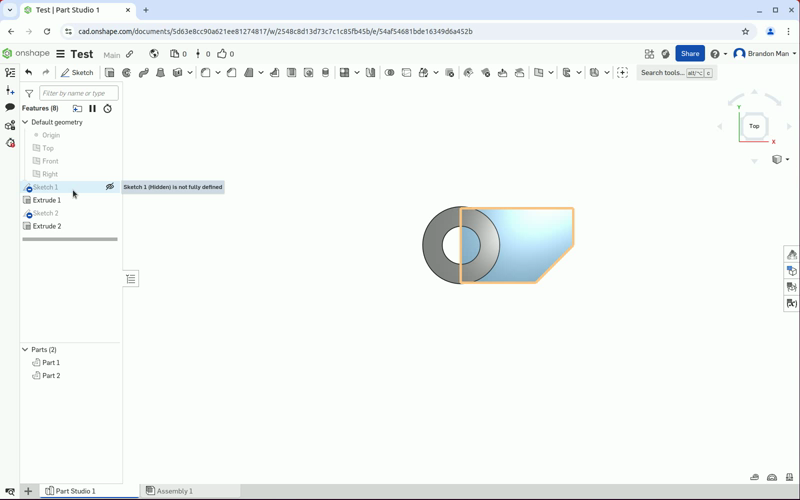
click(73, 189)
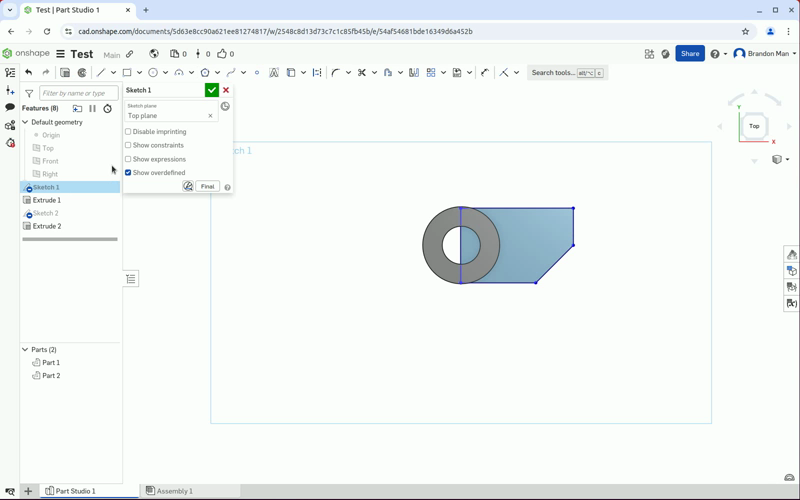
mouse_move(229, 92)
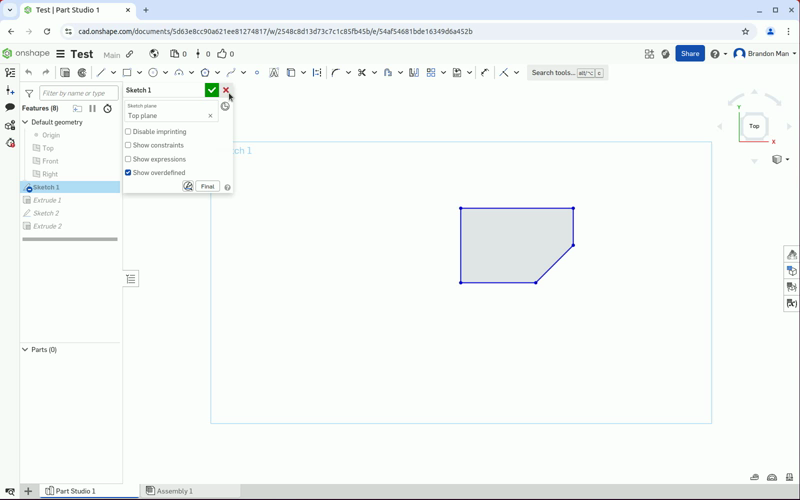
click(229, 92)
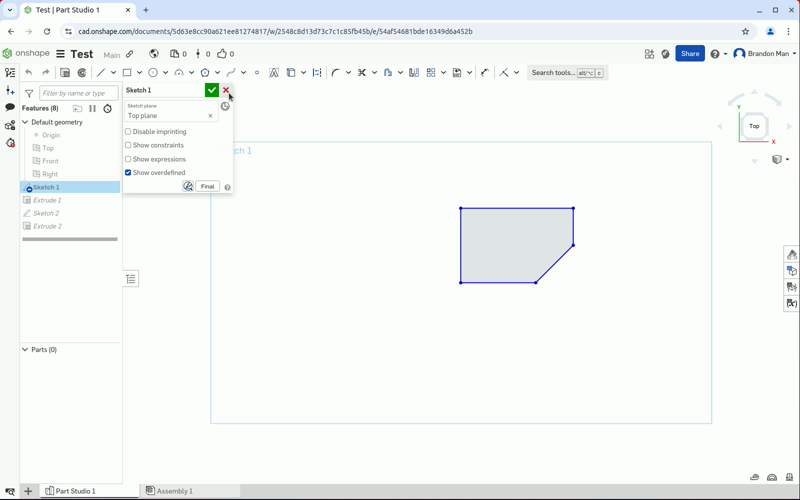
key(shift+s)
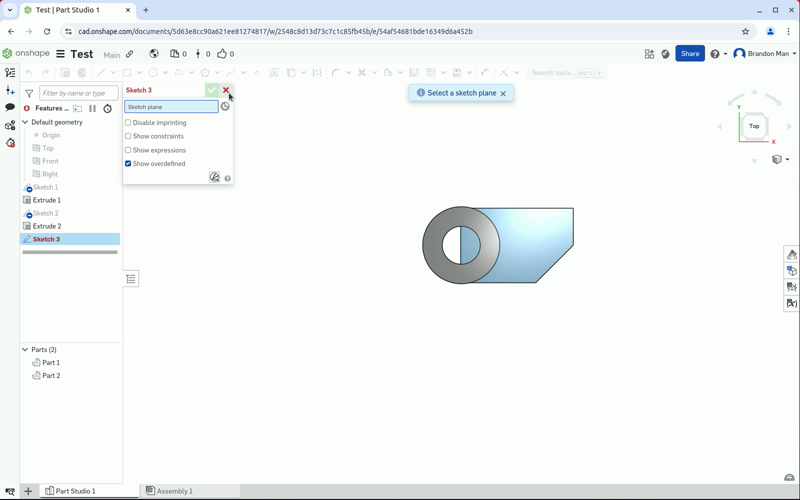
mouse_move(73, 150)
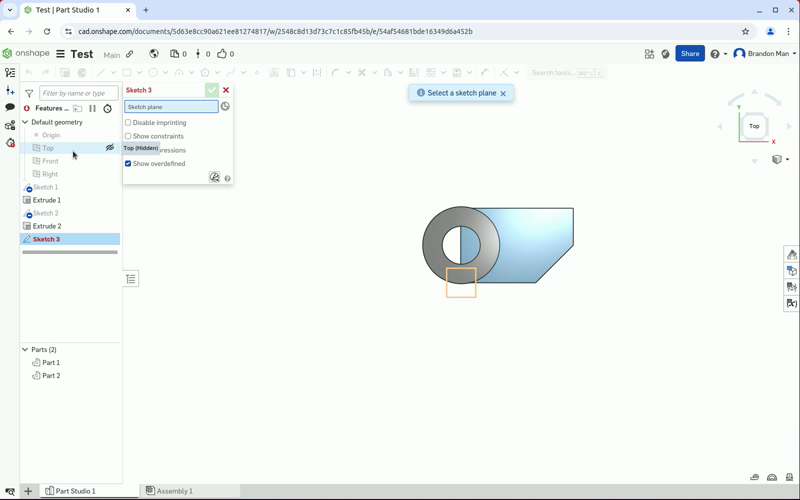
click(73, 150)
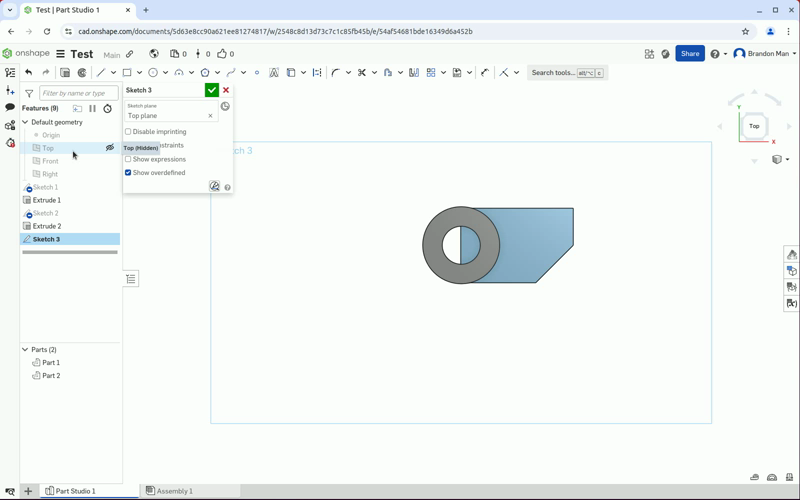
mouse_move(73, 352)
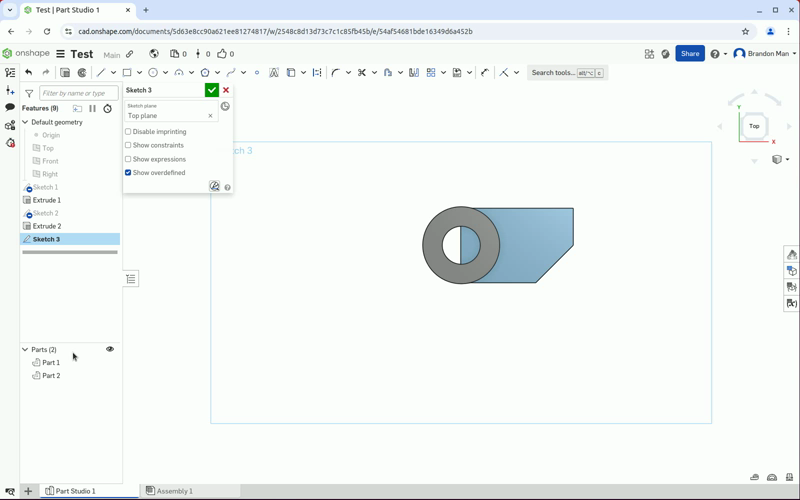
key(y)
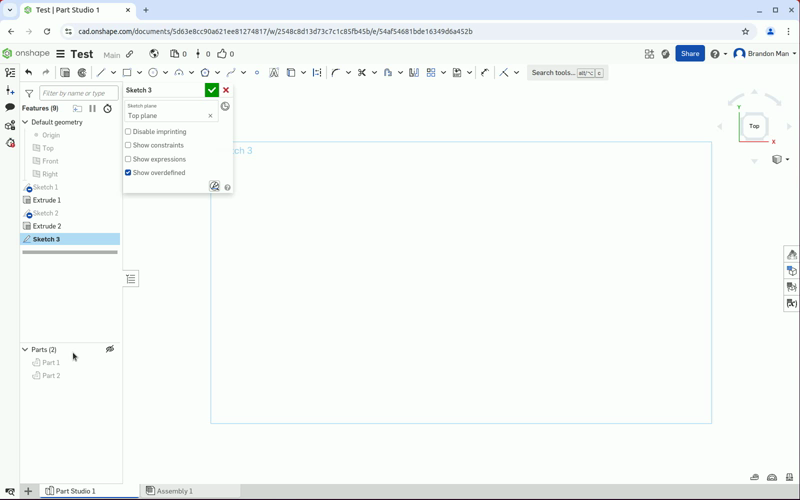
key(c)
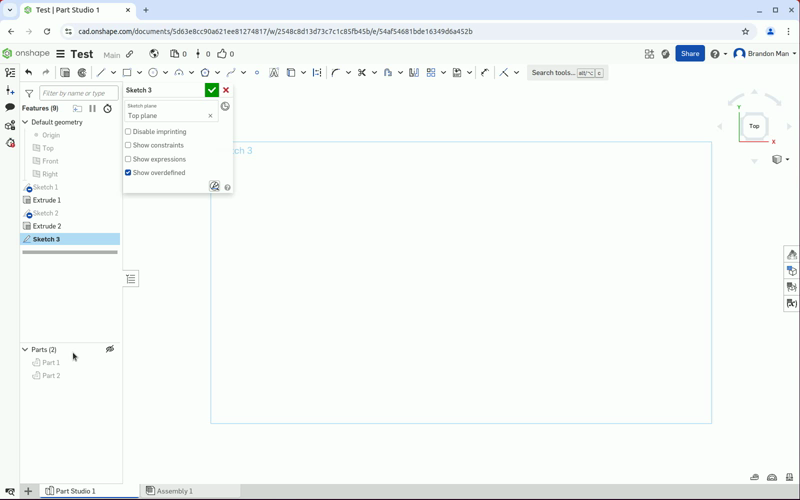
key_down(shift)
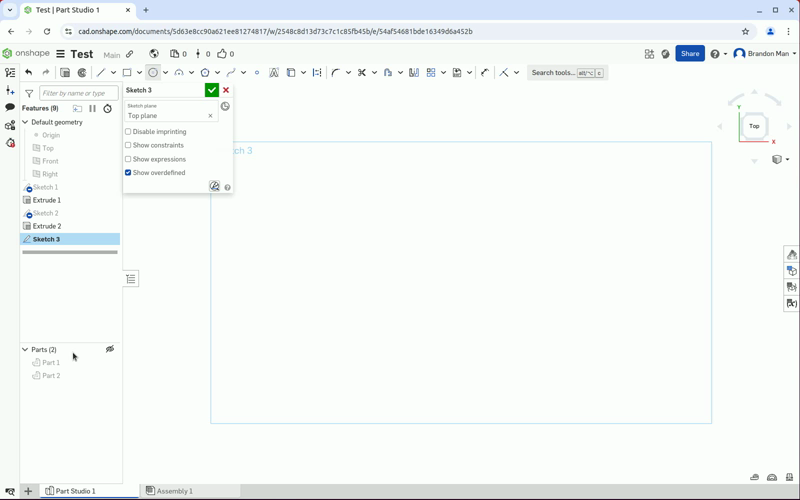
mouse_move(461, 245)
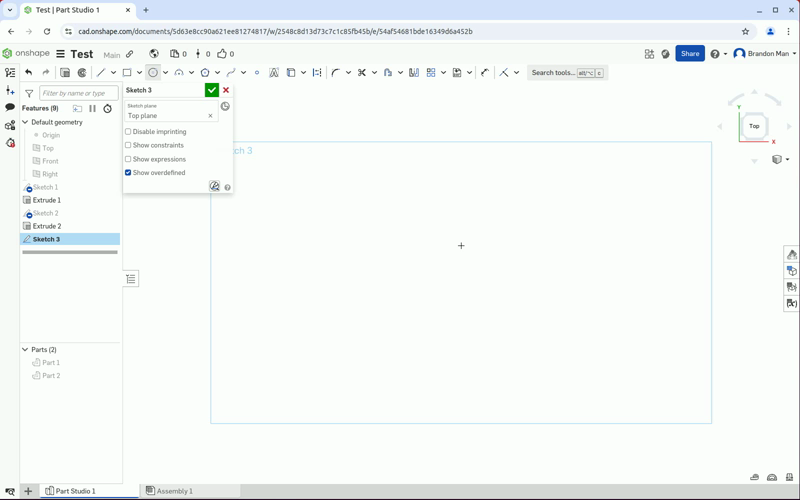
click(461, 245)
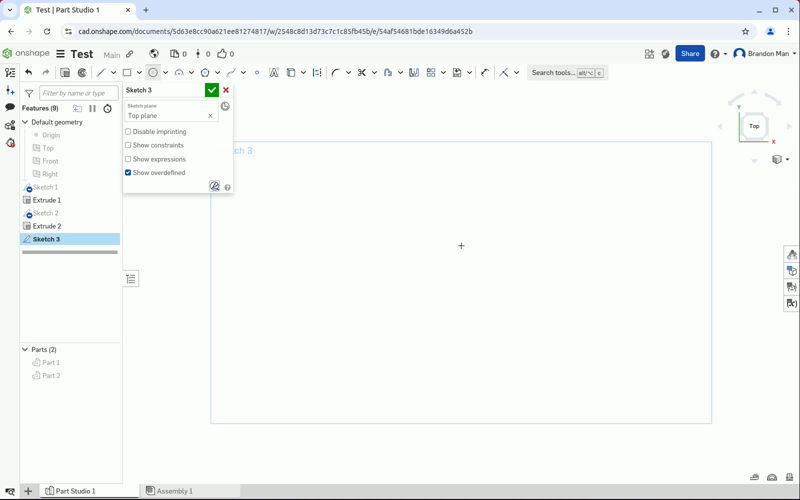
key_up(shift)
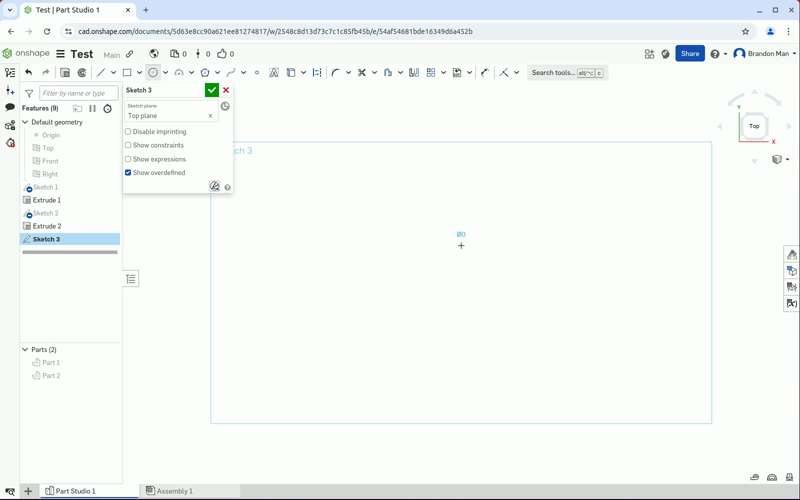
mouse_move(480, 245)
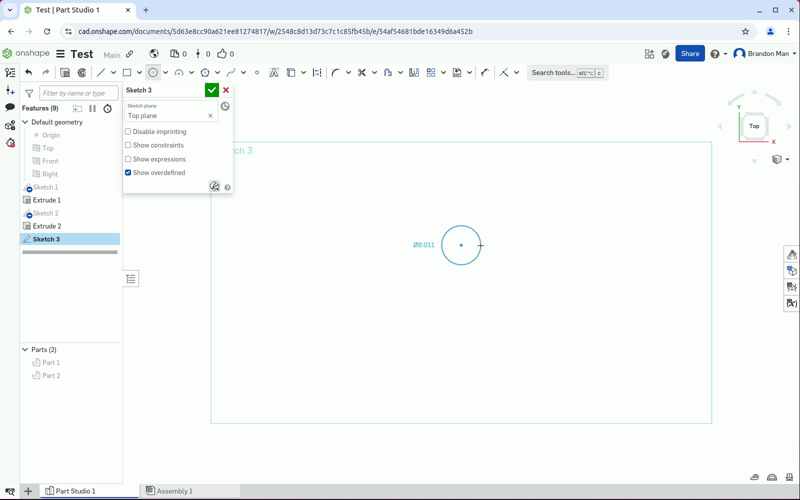
click(480, 245)
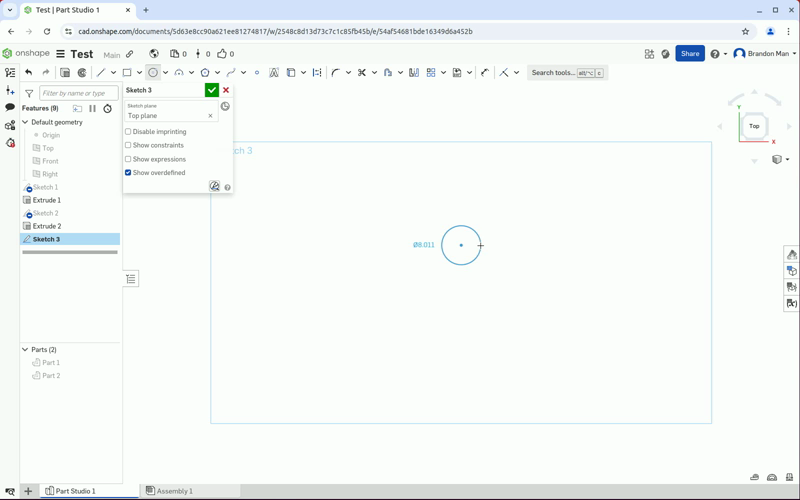
key(esc)
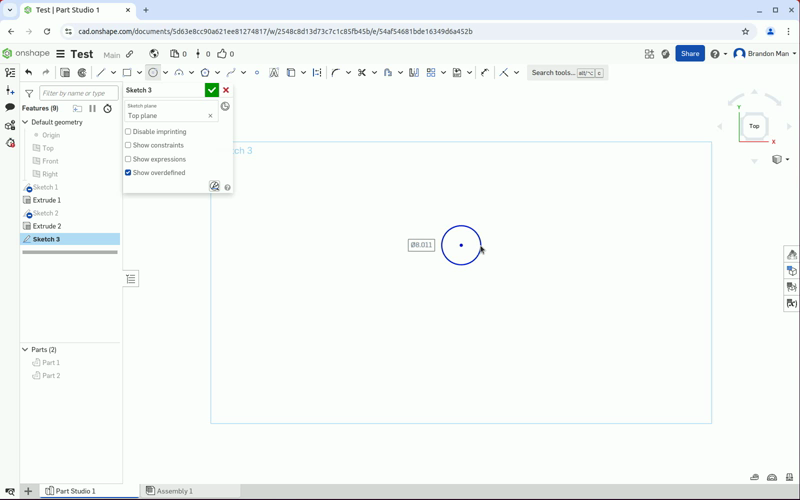
mouse_move(446, 244)
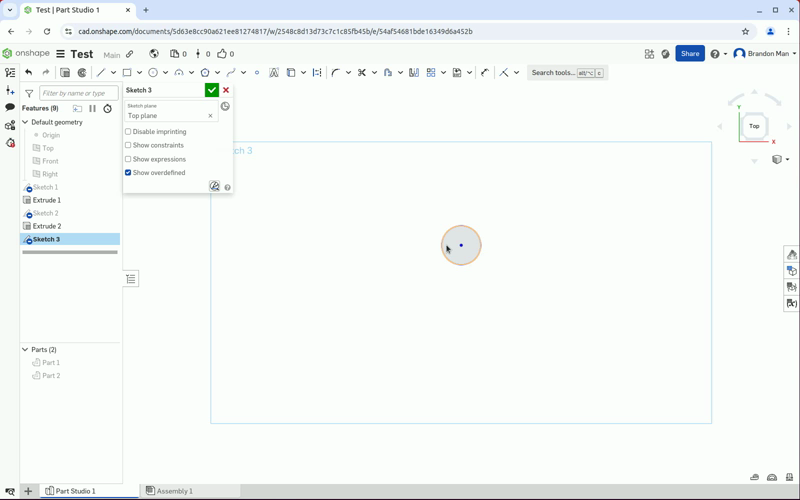
scroll(6)
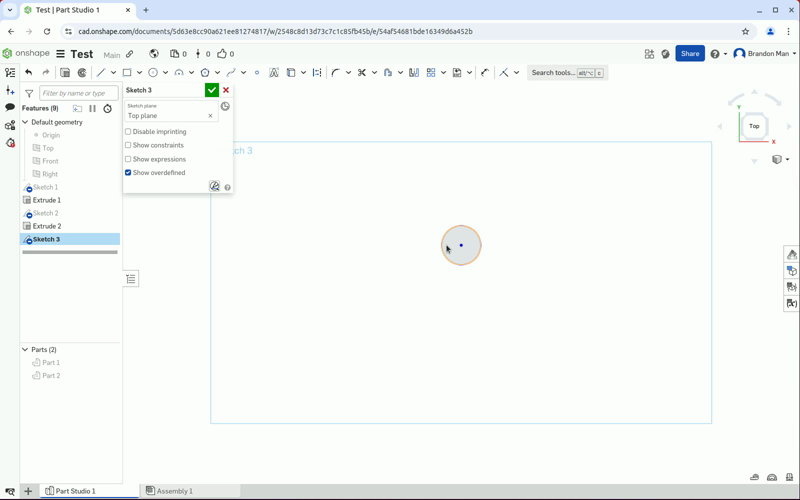
scroll(6)
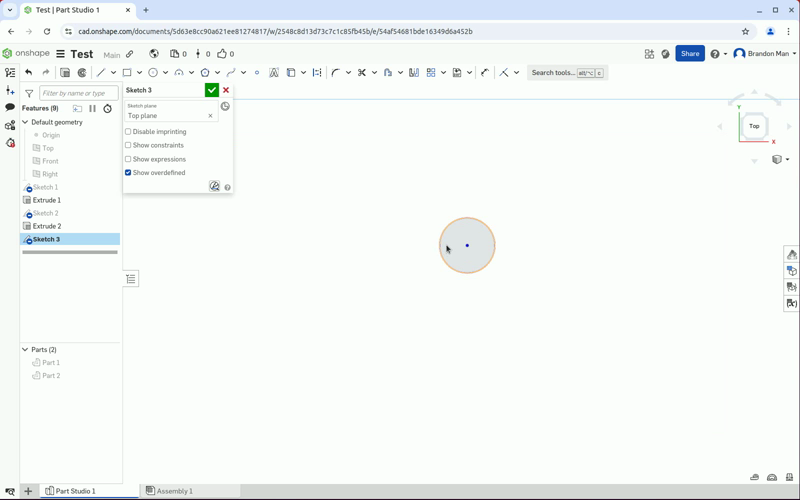
scroll(6)
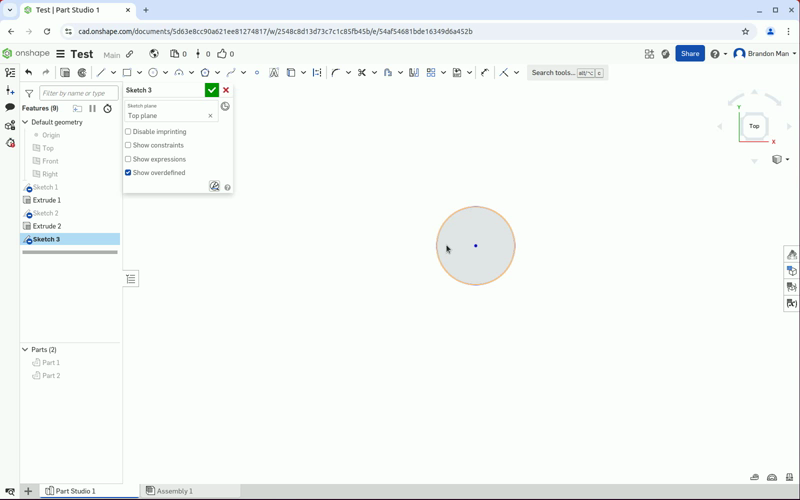
scroll(6)
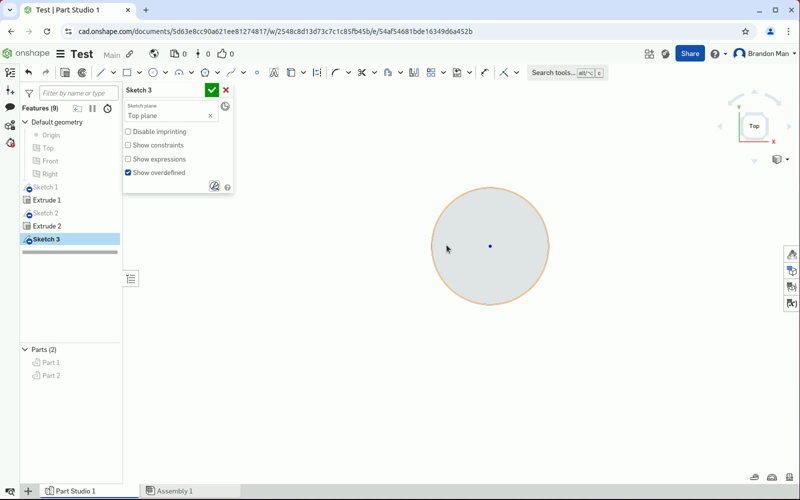
scroll(6)
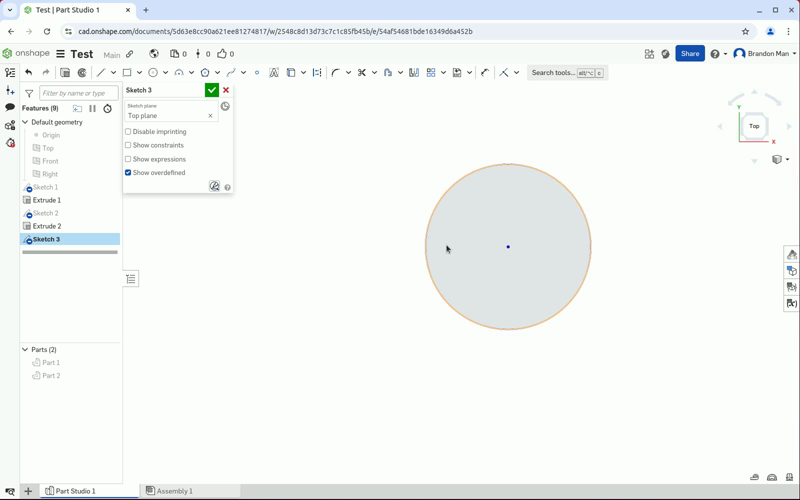
scroll(6)
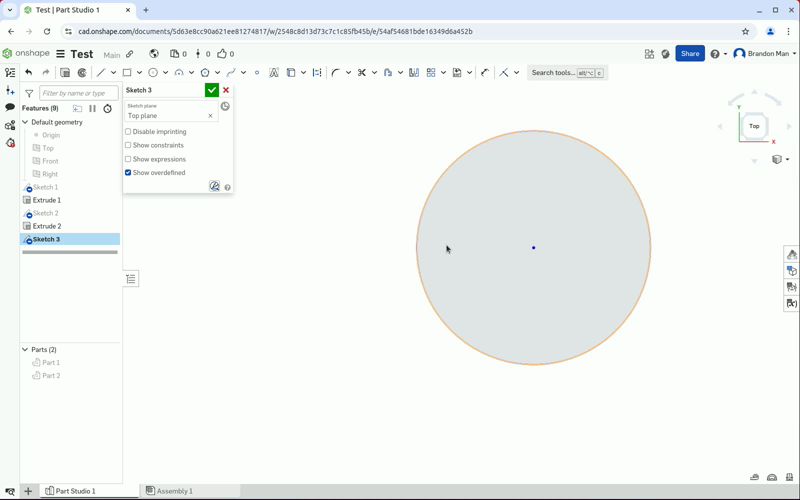
scroll(6)
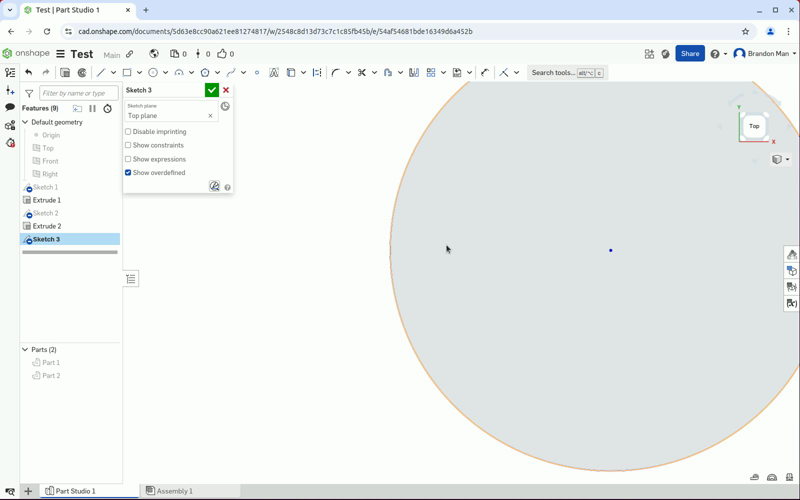
click(446, 244)
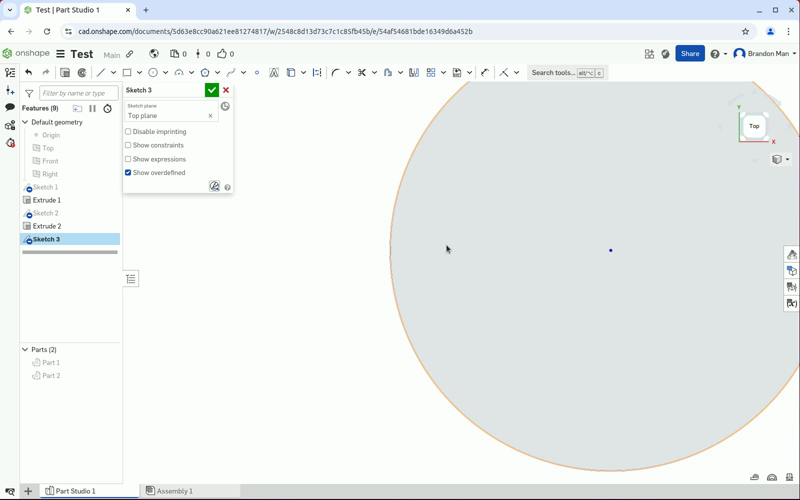
scroll(-6)
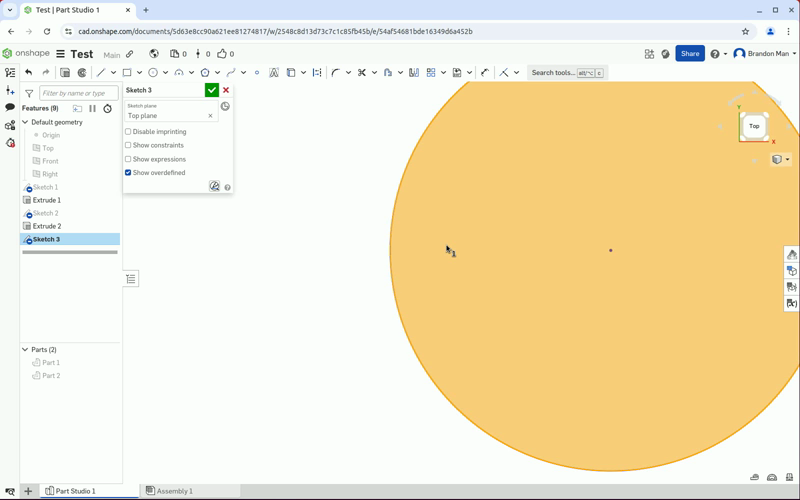
scroll(-6)
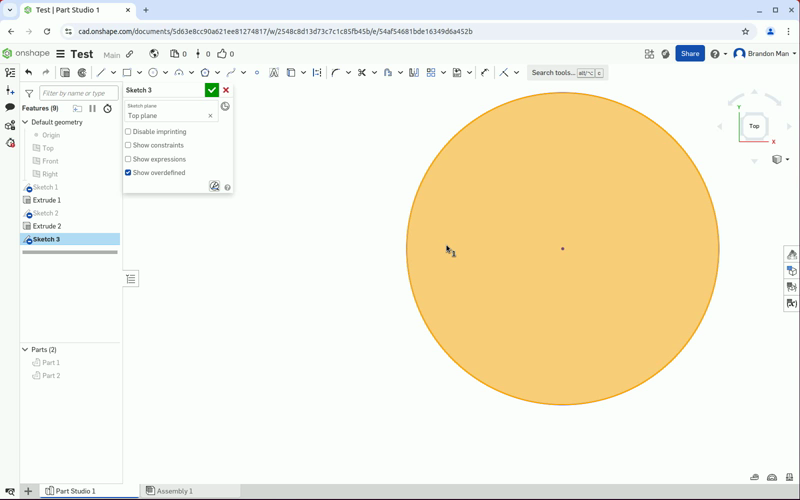
scroll(-6)
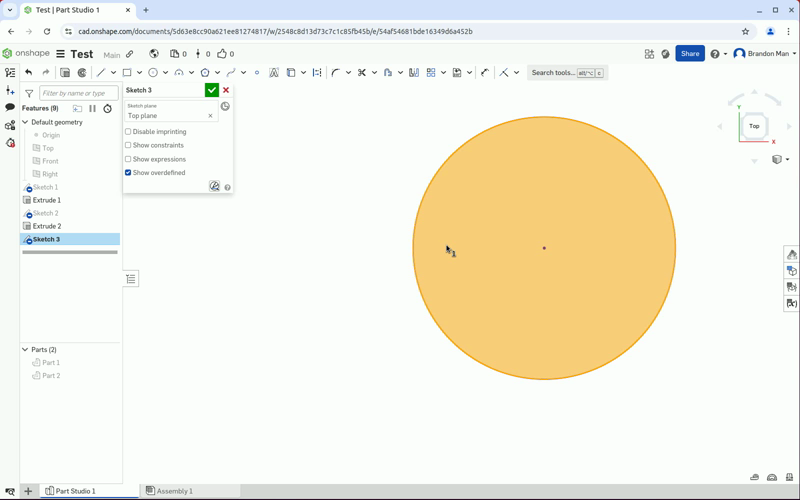
scroll(-6)
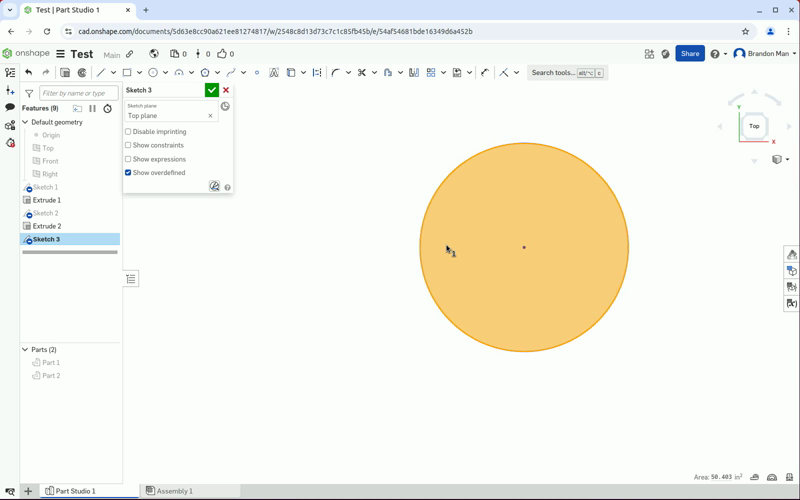
scroll(-6)
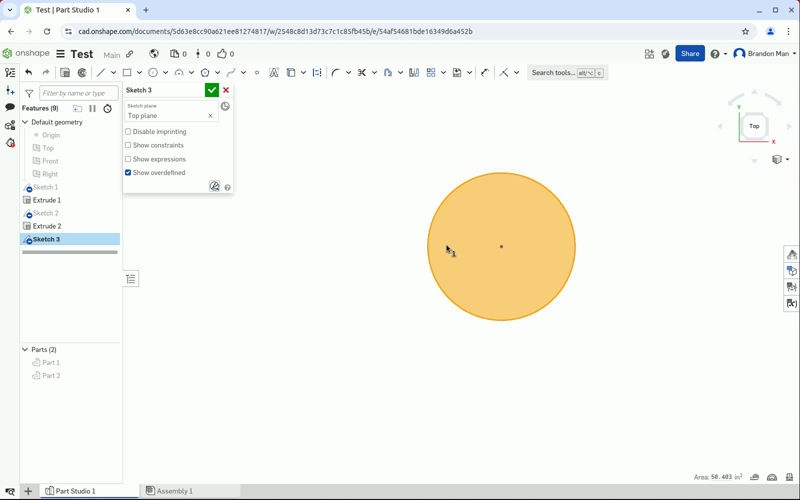
scroll(-6)
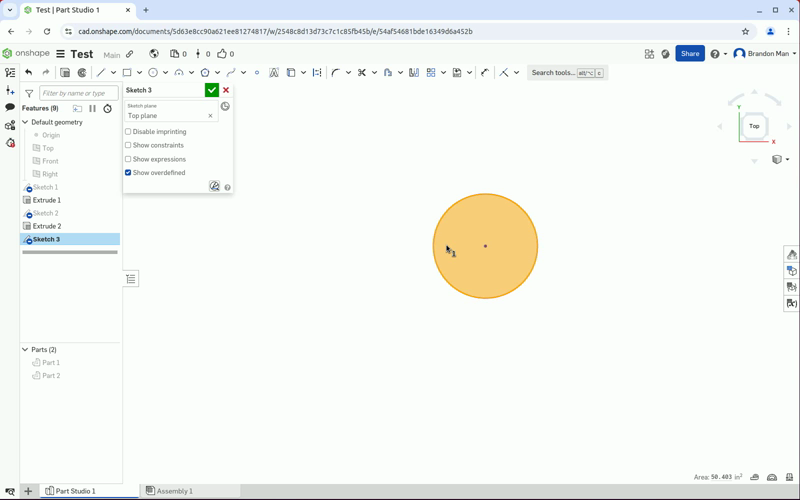
scroll(-6)
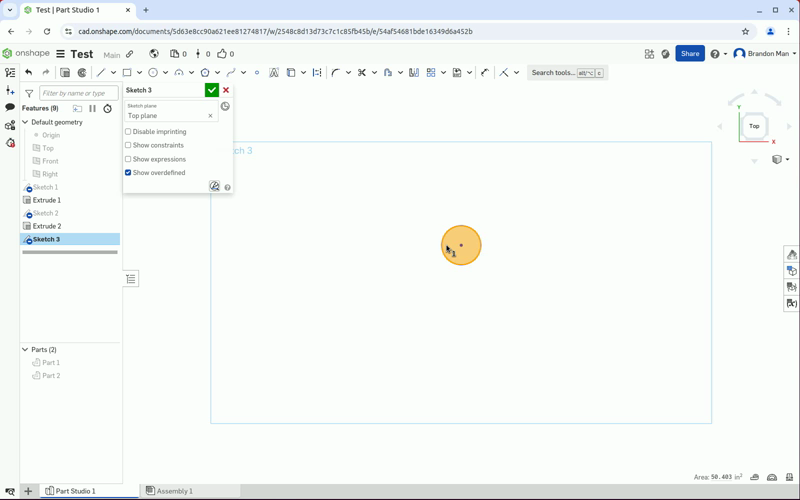
mouse_move(73, 352)
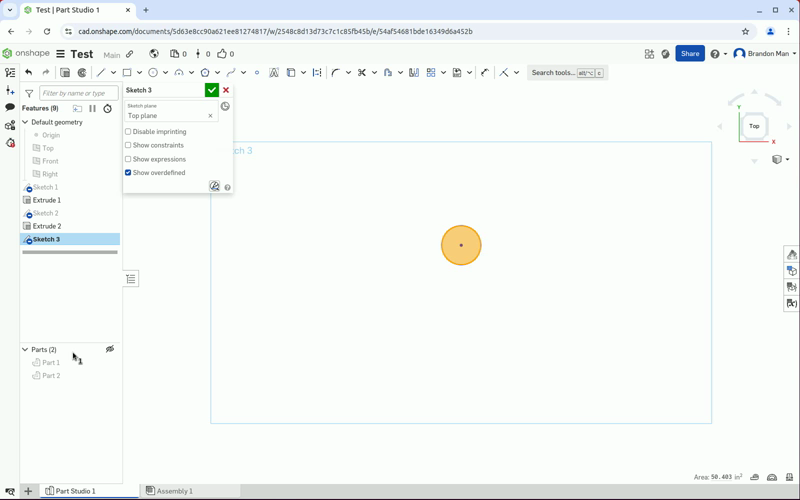
key(shift+y)
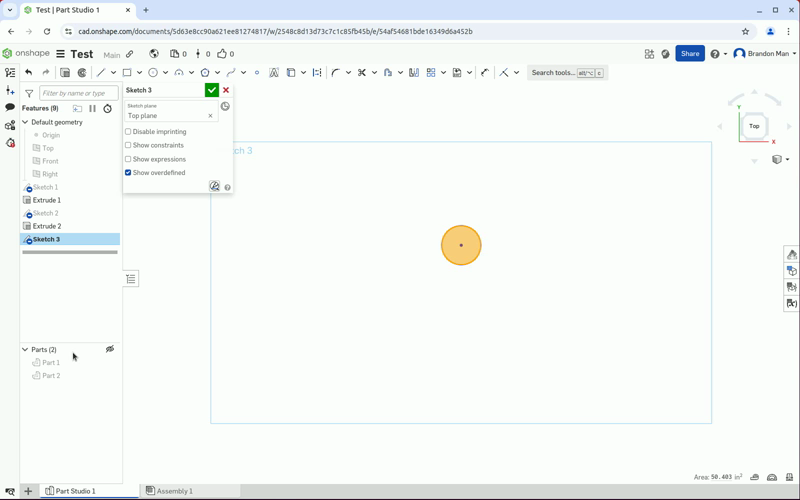
key(shift+e)
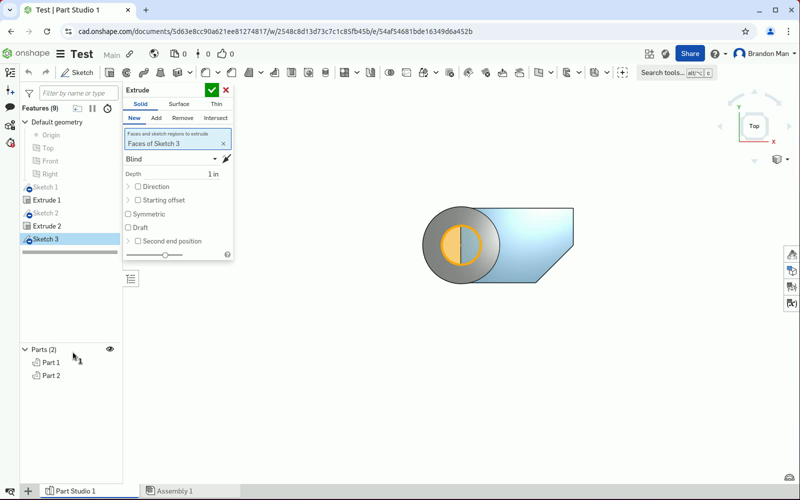
mouse_move(143, 106)
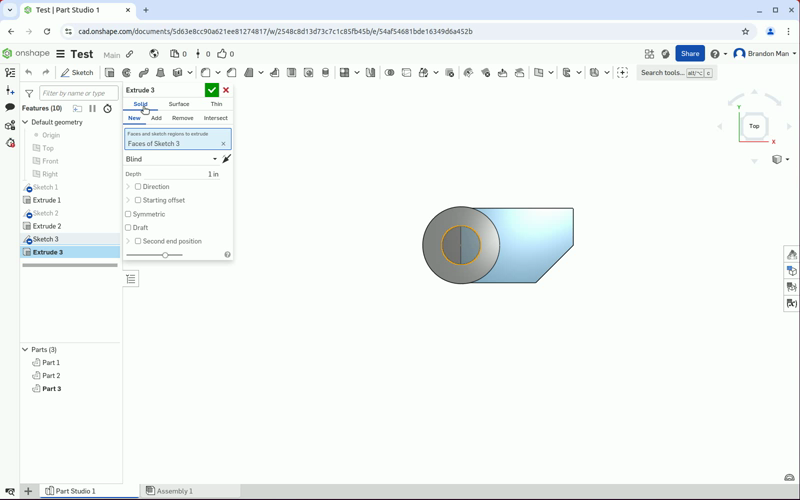
click(143, 106)
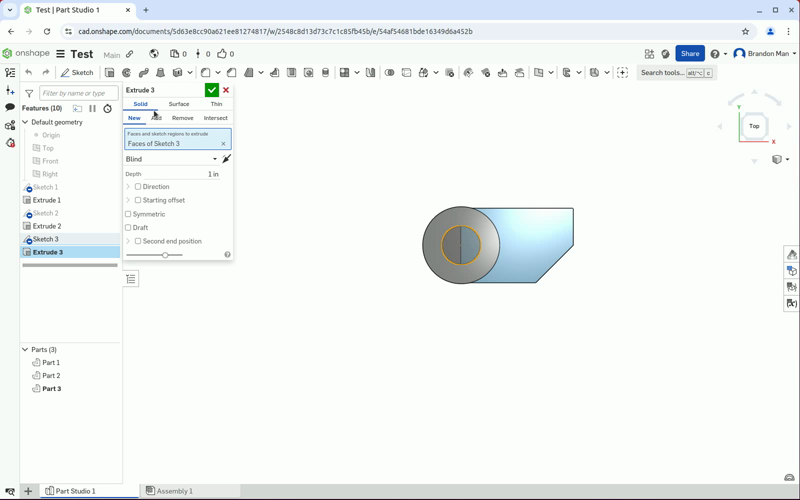
mouse_move(186, 120)
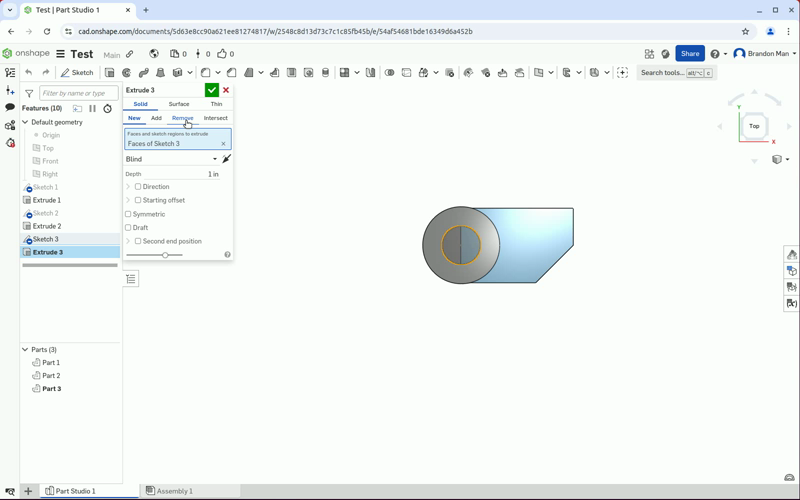
click(186, 120)
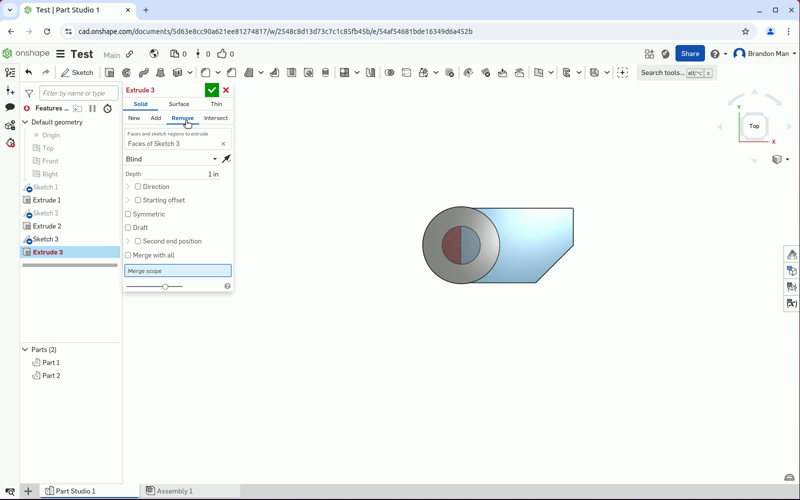
key(tab, 4)
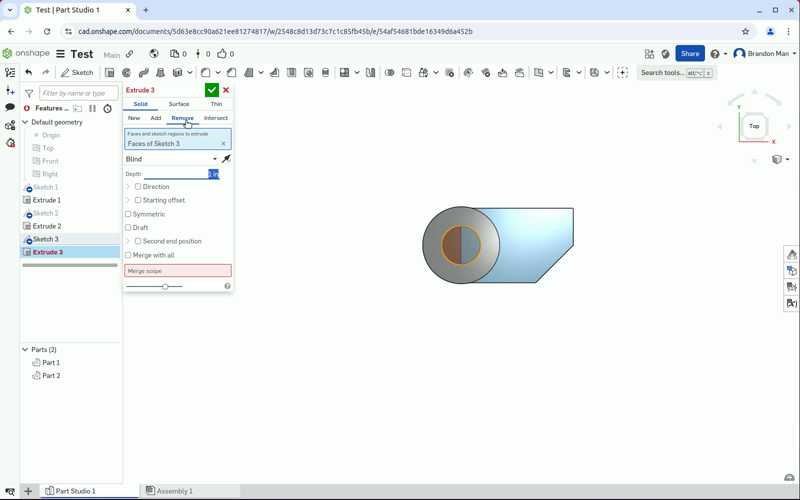
text(-15.405)
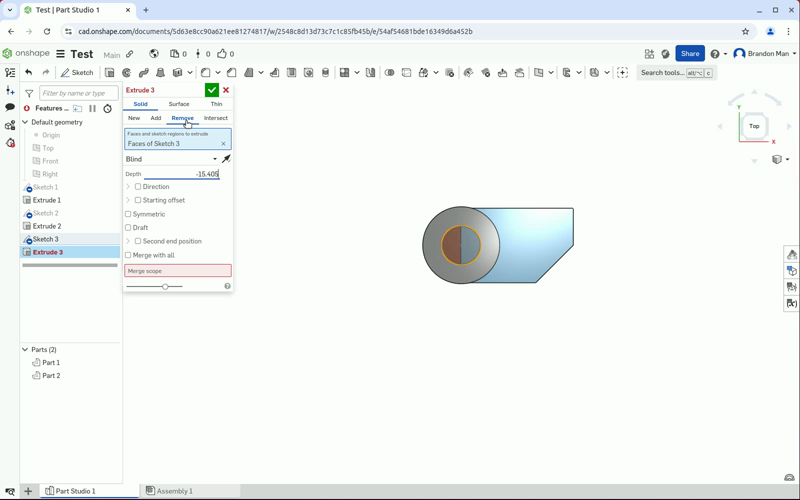
key(tab, 6)
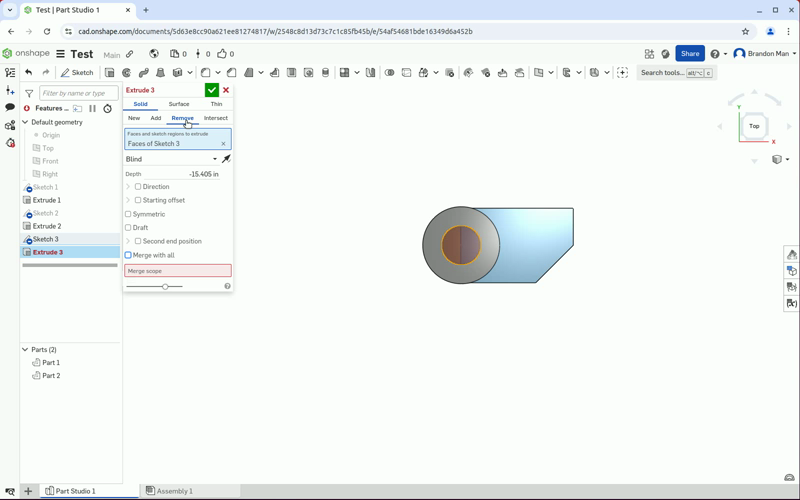
key(space)
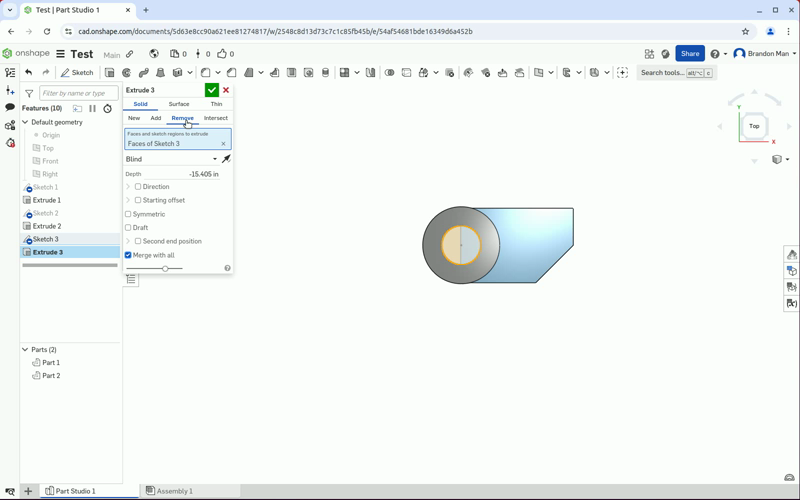
key(enter)
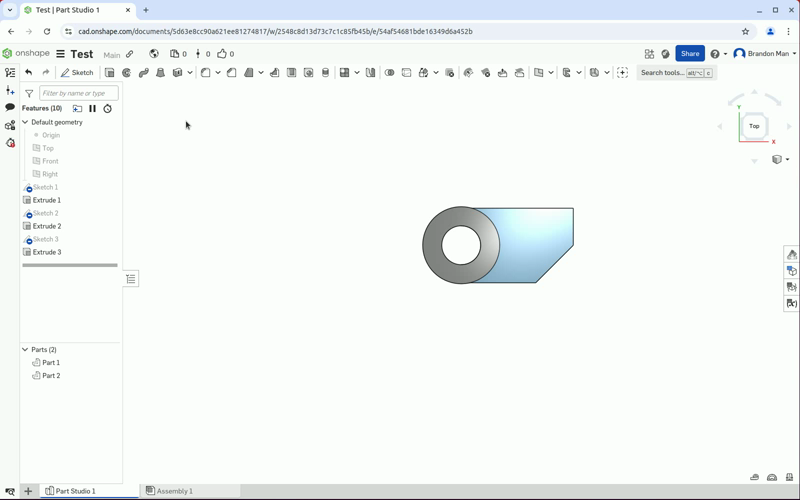
key(shift+h)
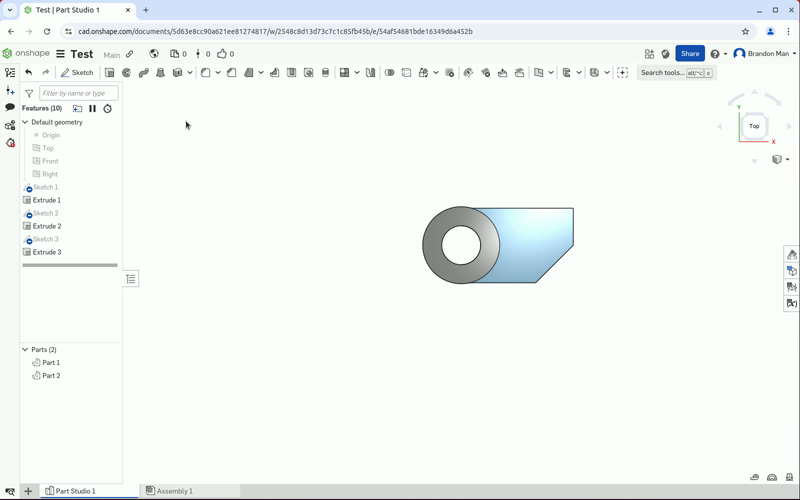
key(shift+h)
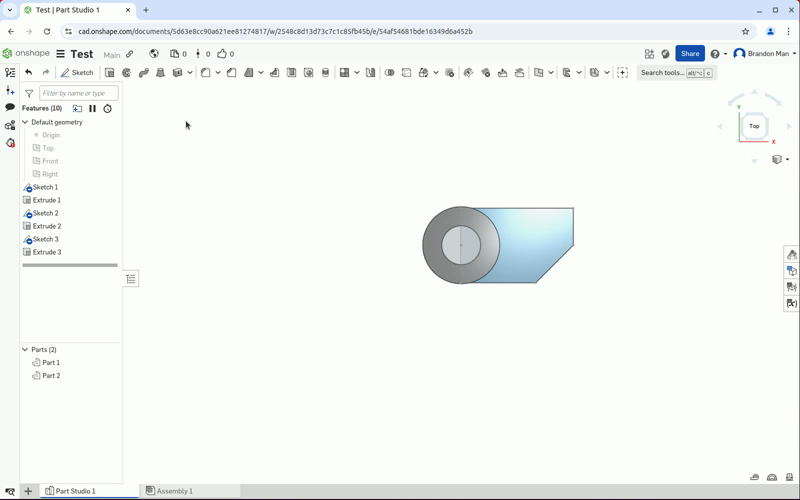
key(shift+7)
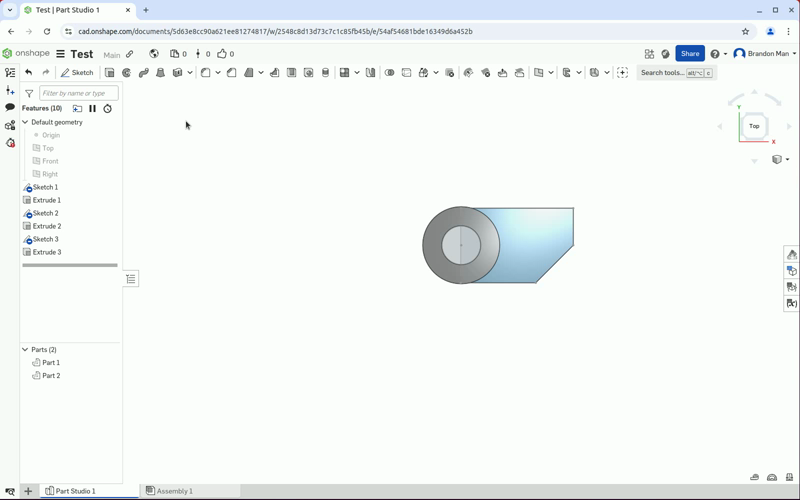
key(up, 3)
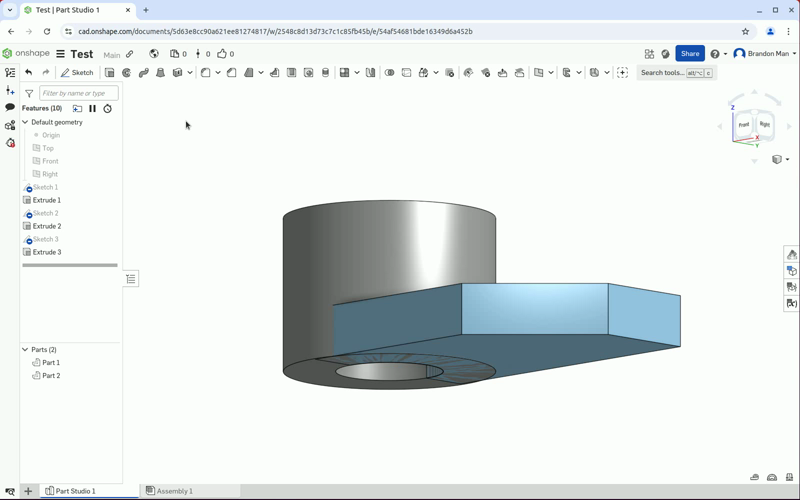
key(left, 3)
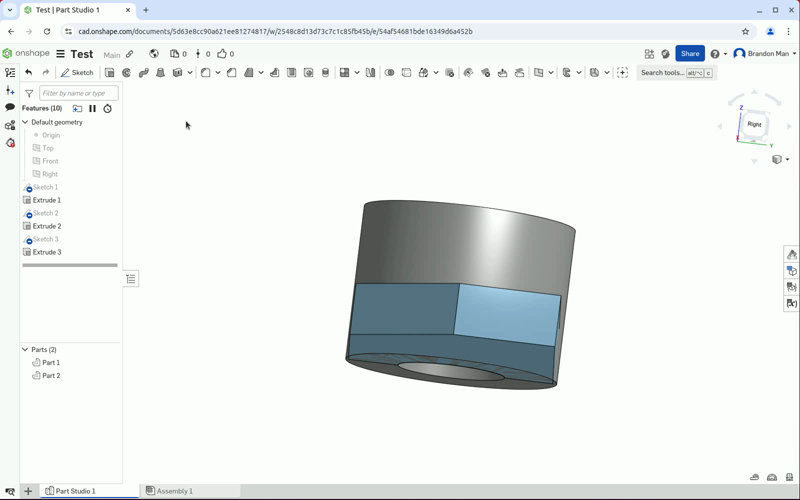
key(right, 3)
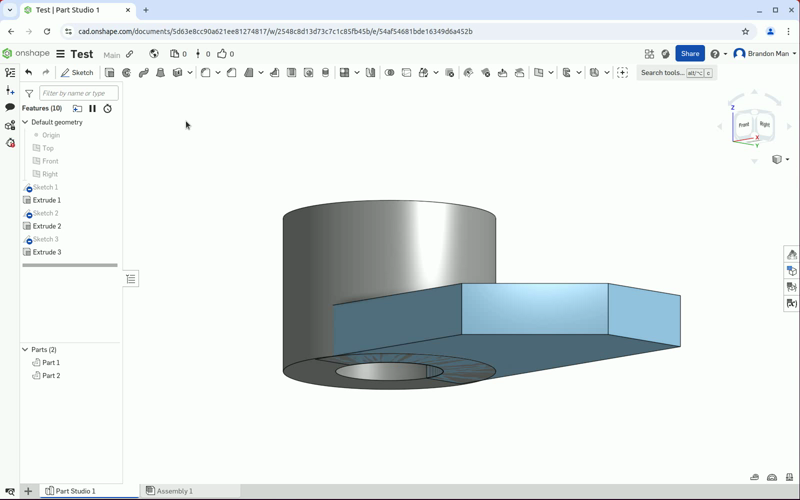
key(down, 3)
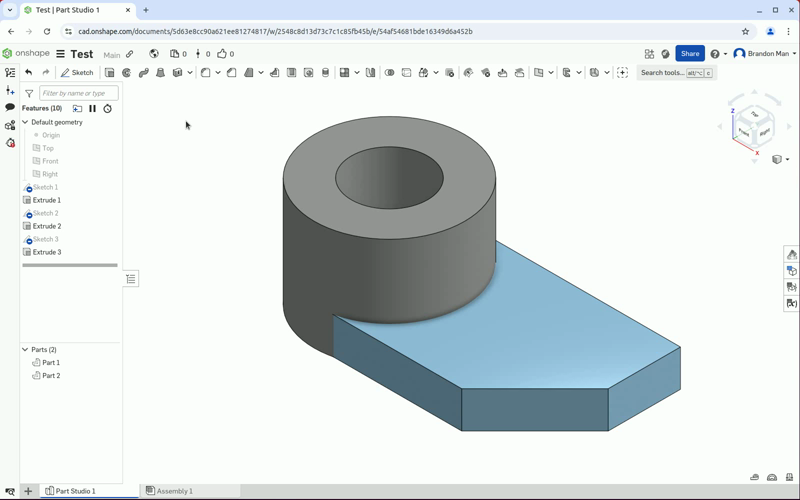
mouse_move(73, 189)
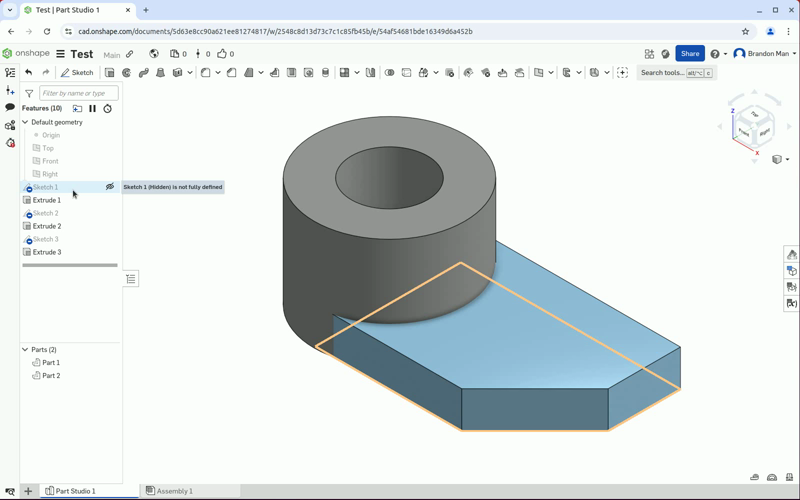
click(73, 189)